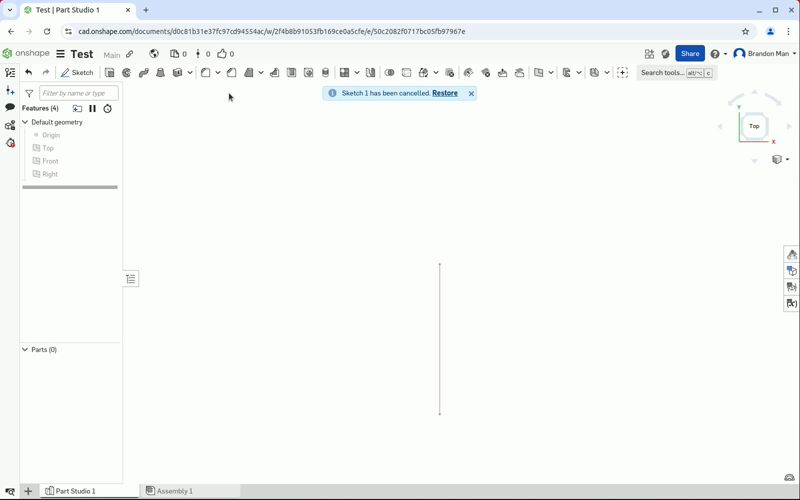
key(shift+h)
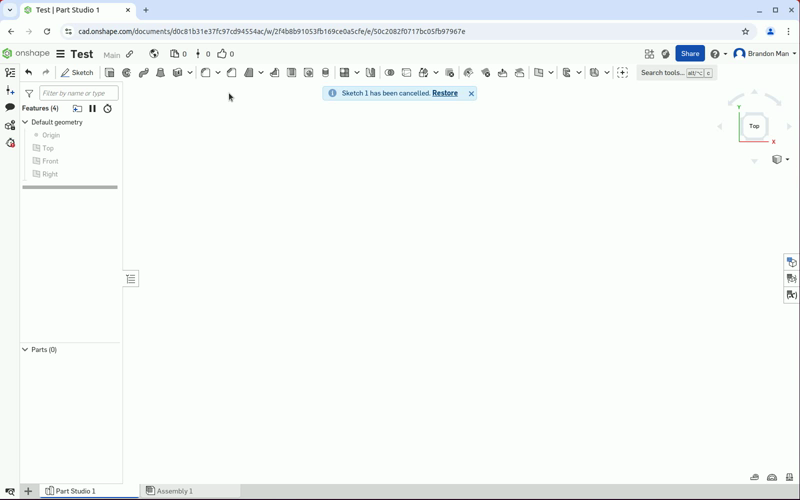
mouse_move(73, 352)
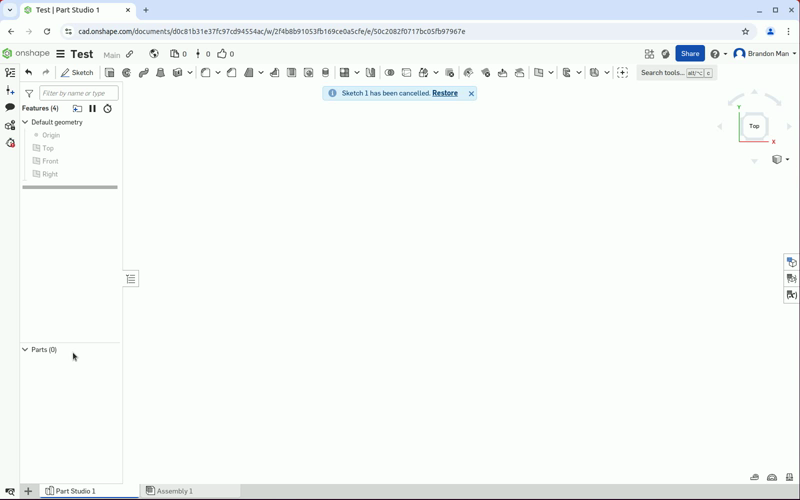
key(y)
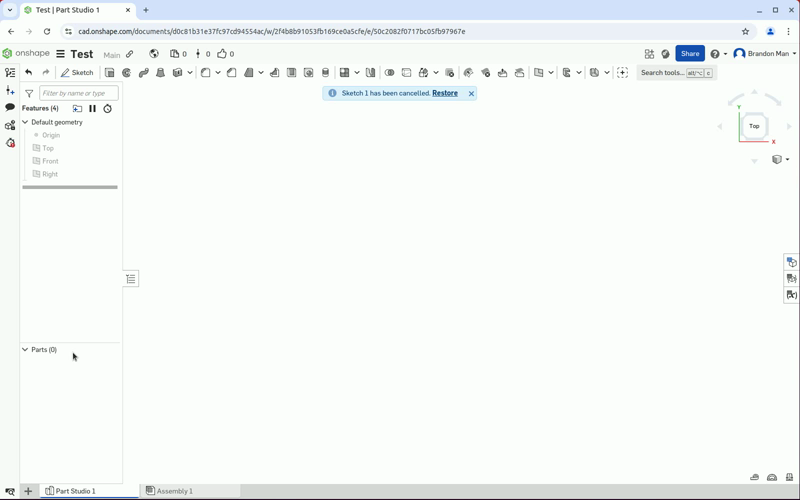
key(shift+p)
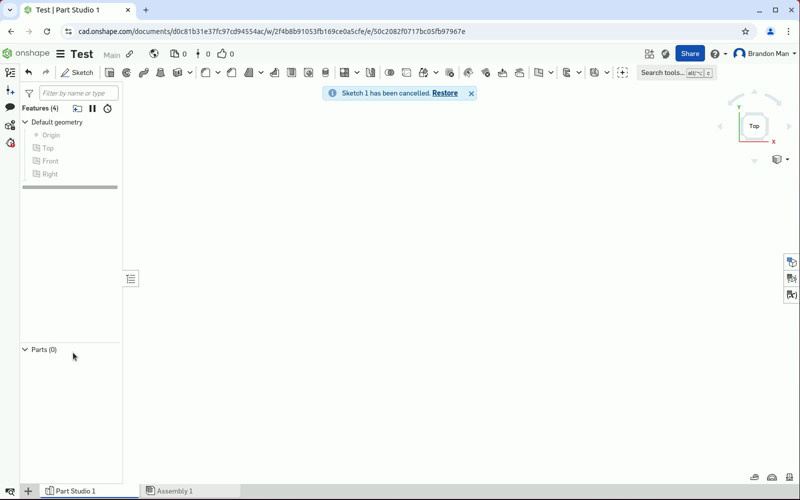
key(space)
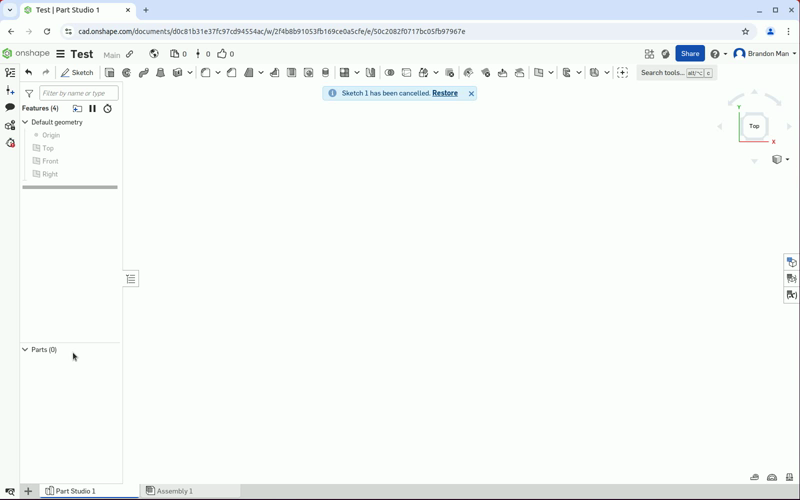
key_down(shift)
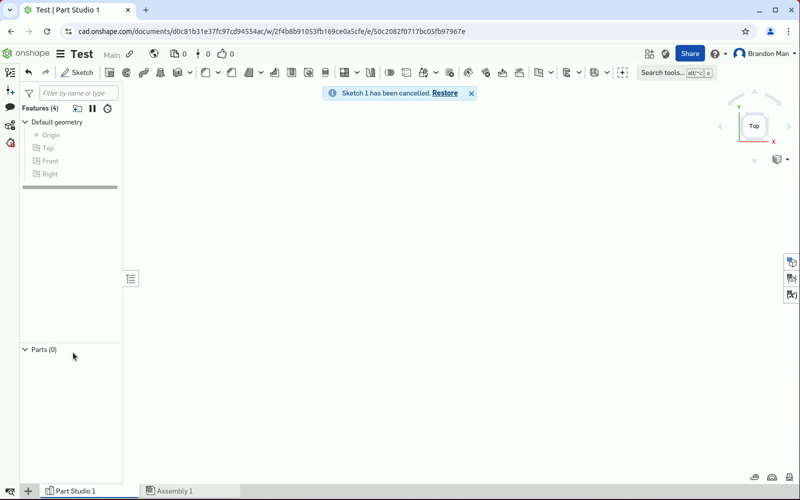
key(up)
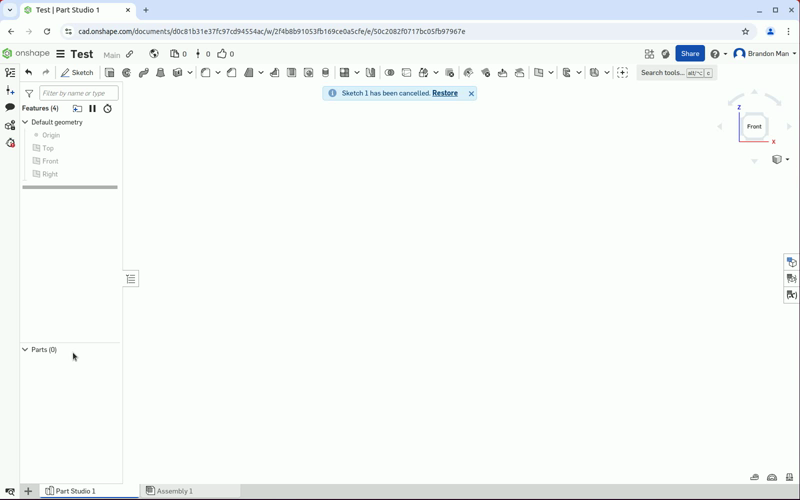
key_up(shift)
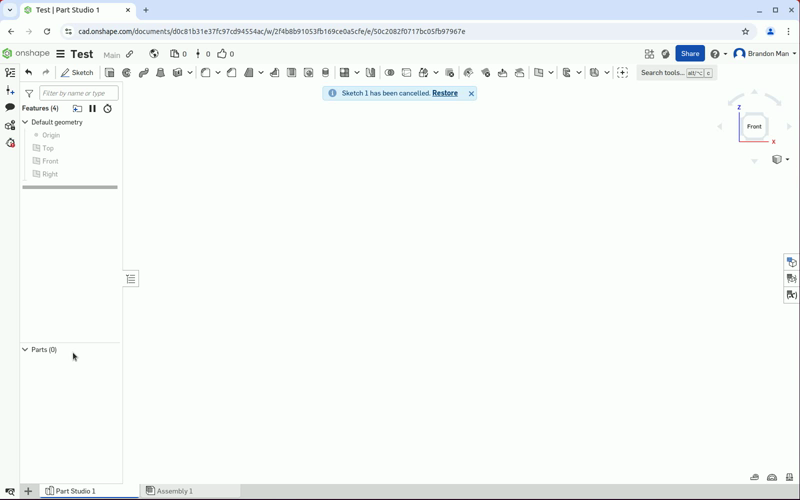
mouse_move(73, 352)
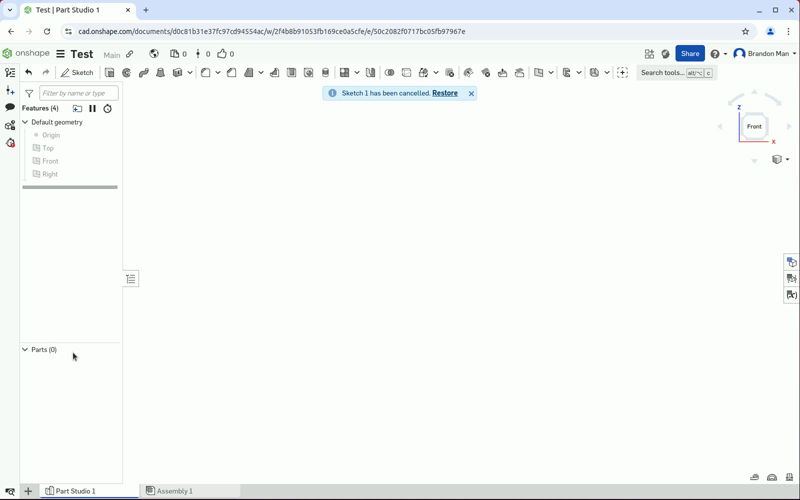
key(shift+y)
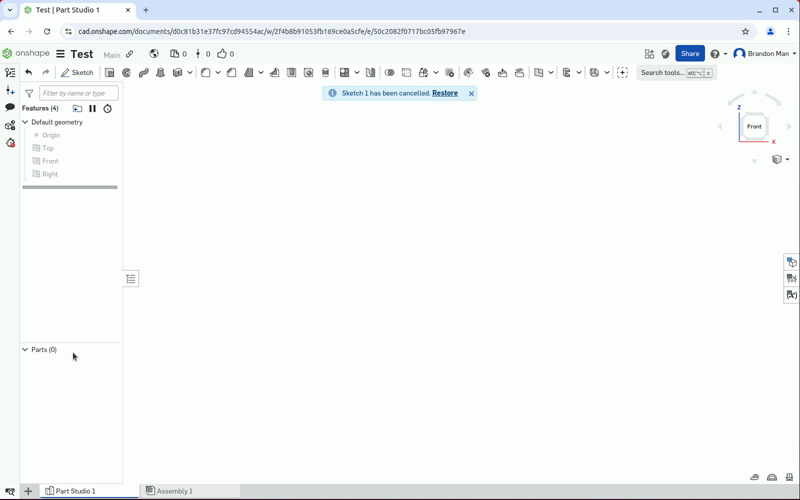
key(shift+s)
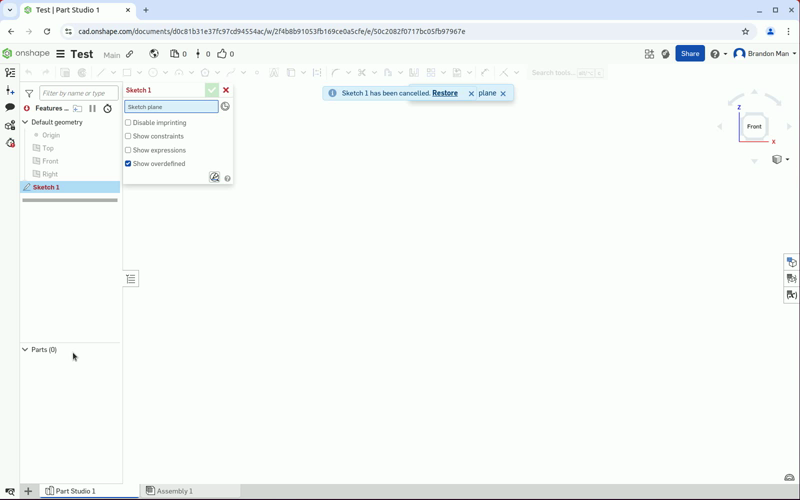
mouse_move(73, 163)
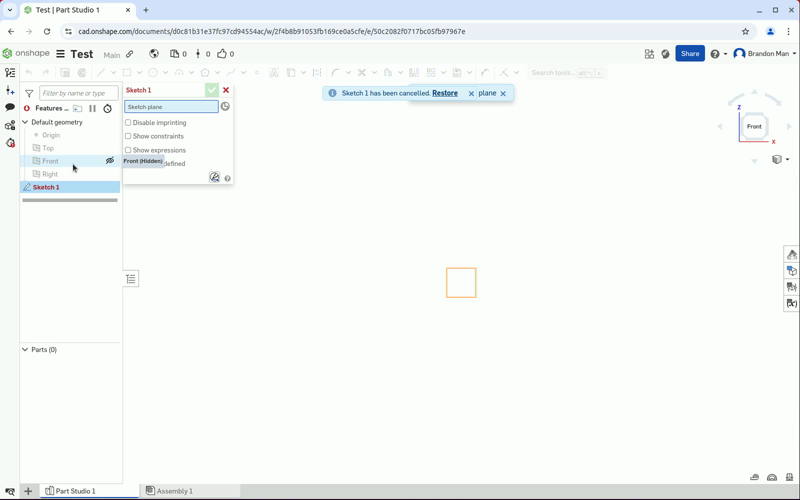
click(73, 163)
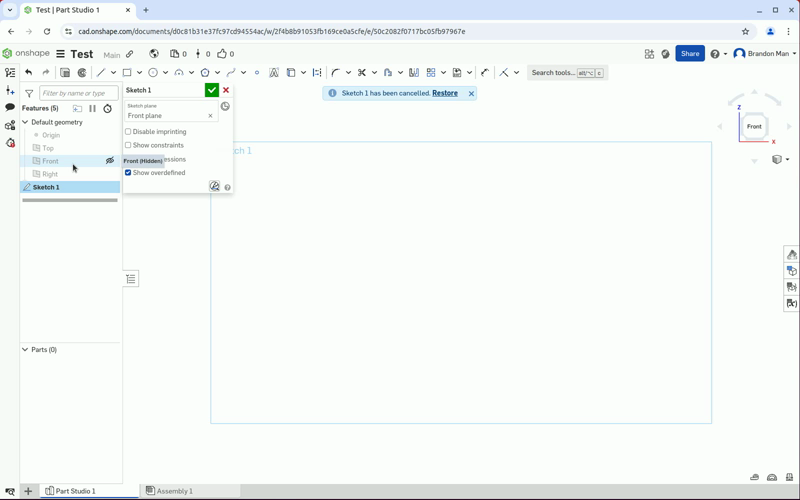
mouse_move(73, 352)
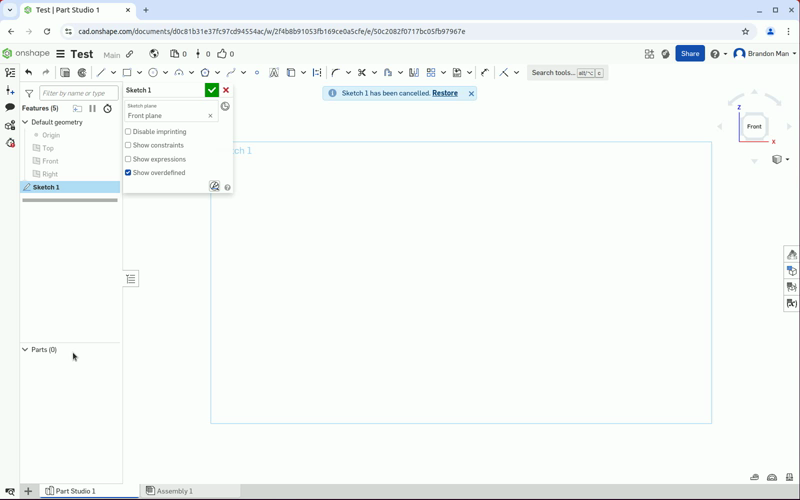
key(y)
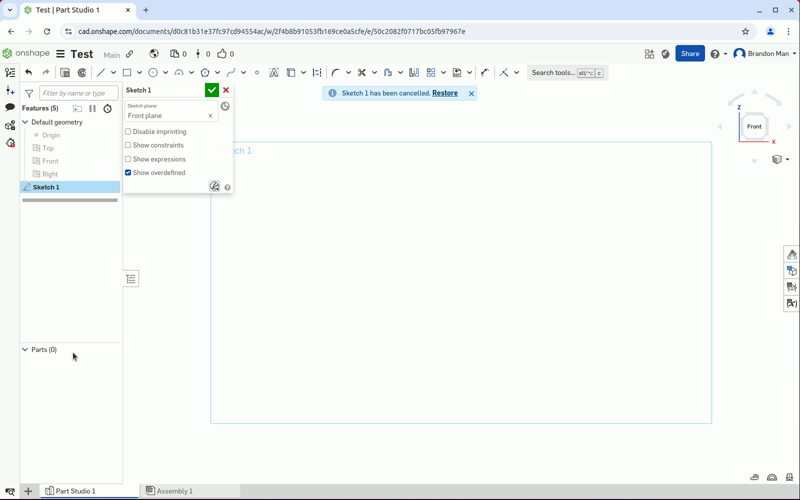
key(l)
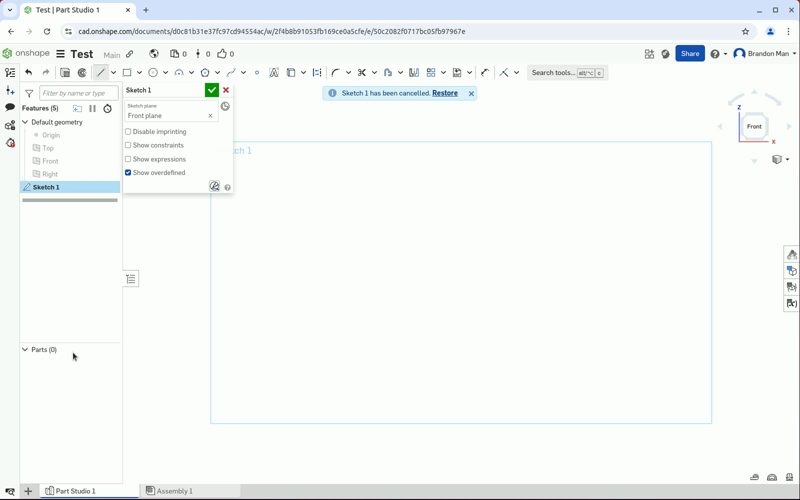
key_down(shift)
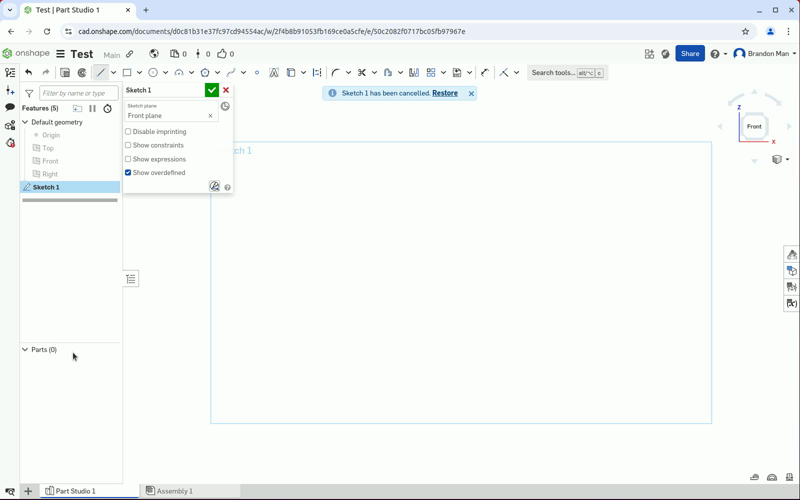
mouse_move(460, 293)
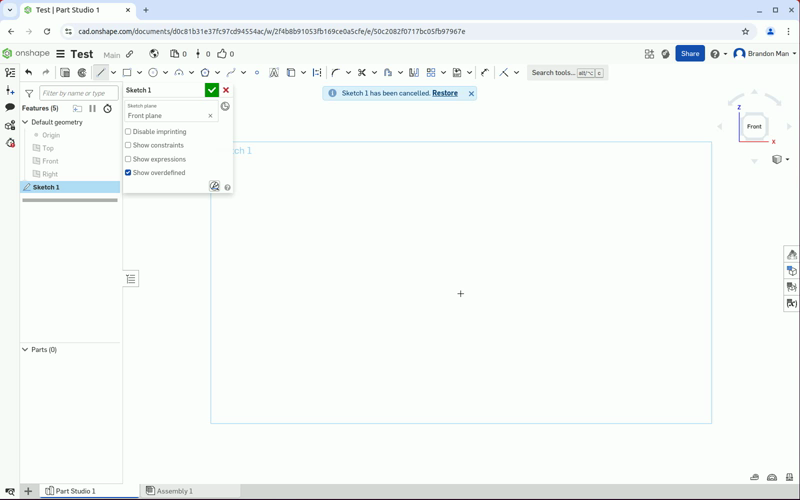
click(460, 293)
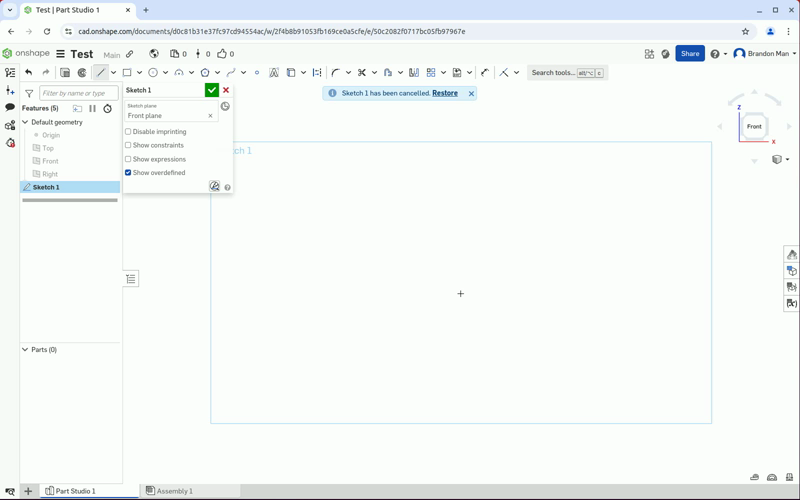
key_up(shift)
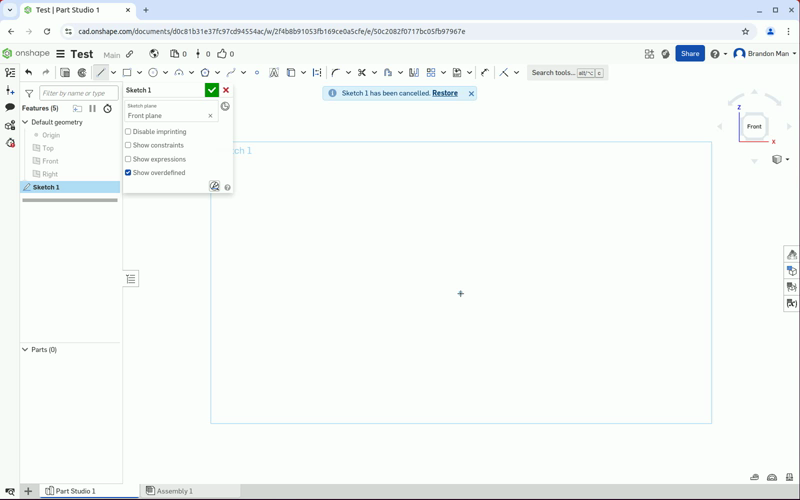
key_down(shift)
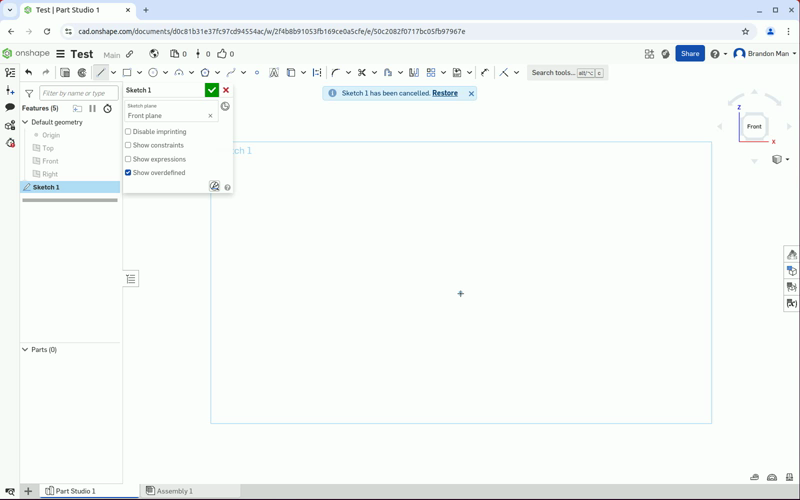
mouse_move(562, 293)
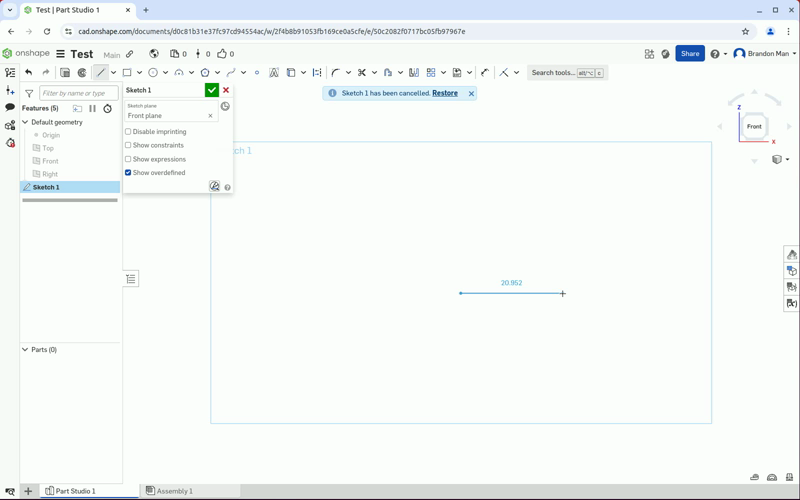
click(562, 293)
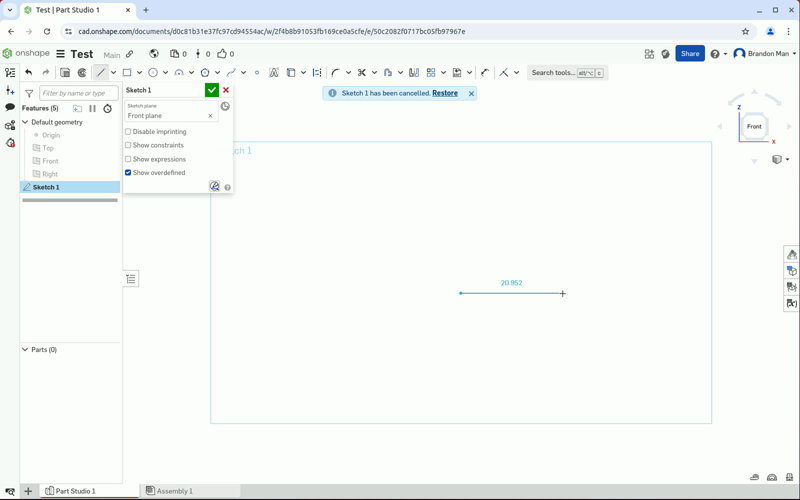
key_up(shift)
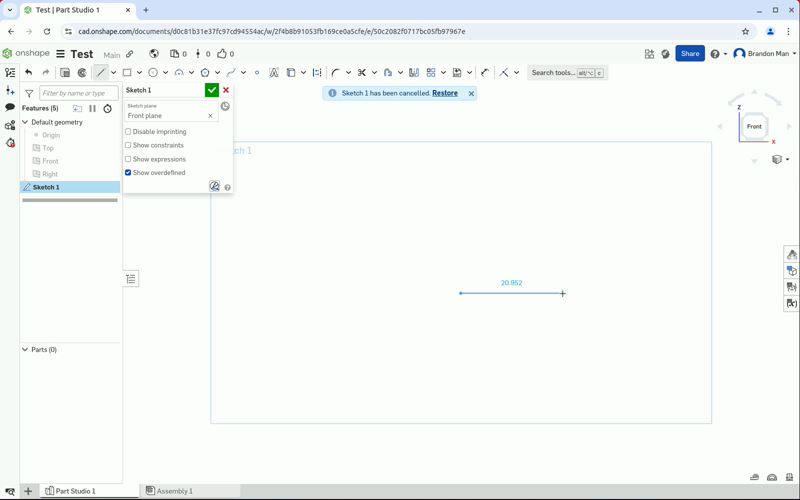
key(esc)
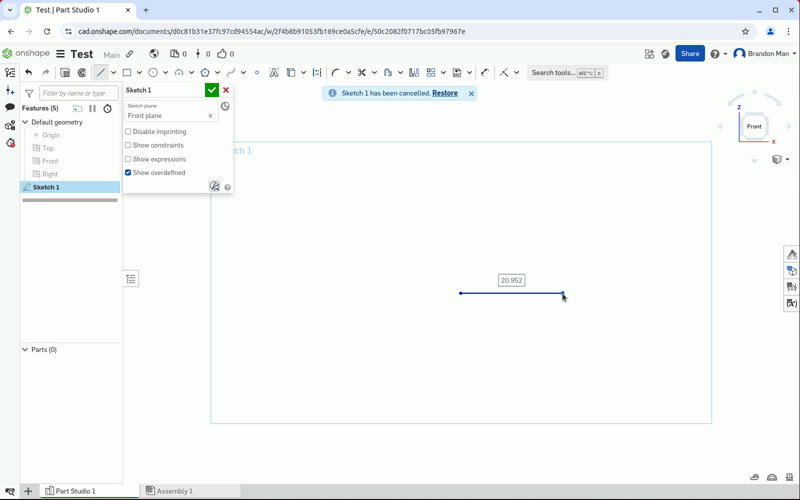
key(a)
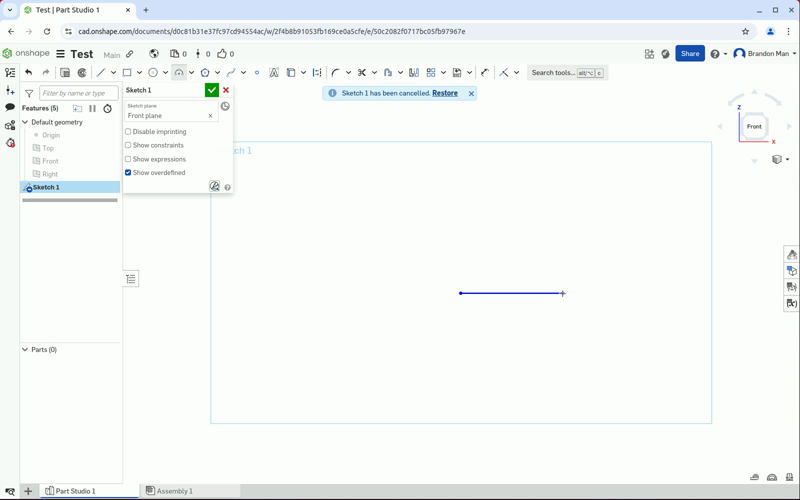
mouse_move(562, 293)
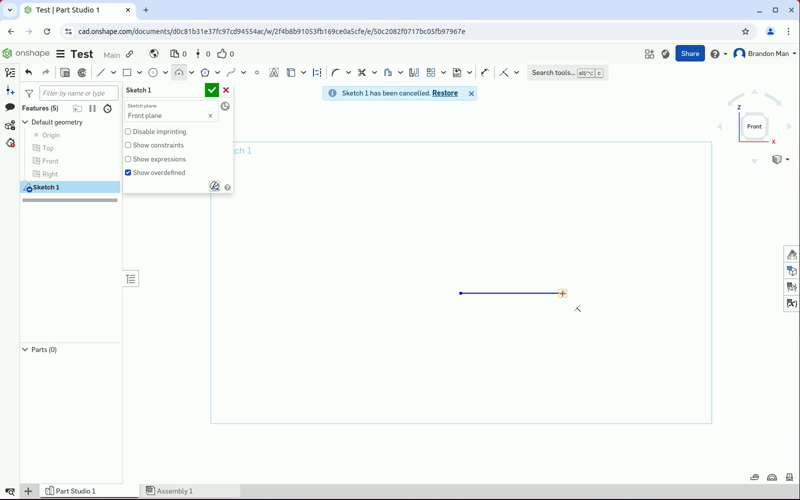
click(562, 293)
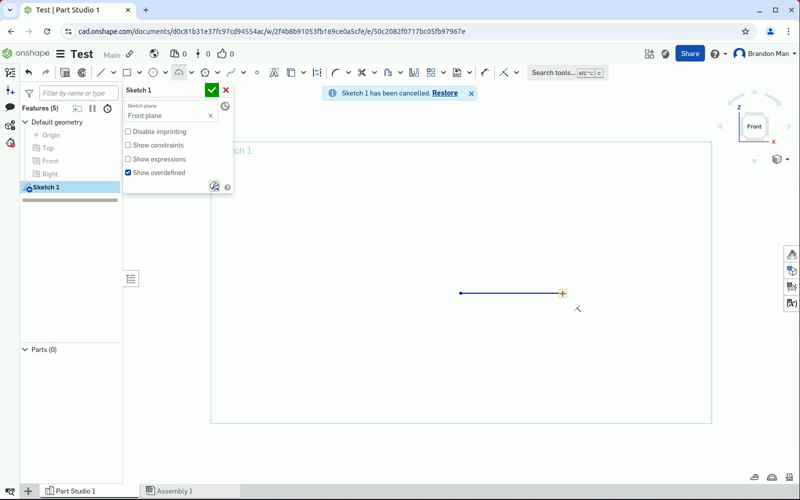
key_down(shift)
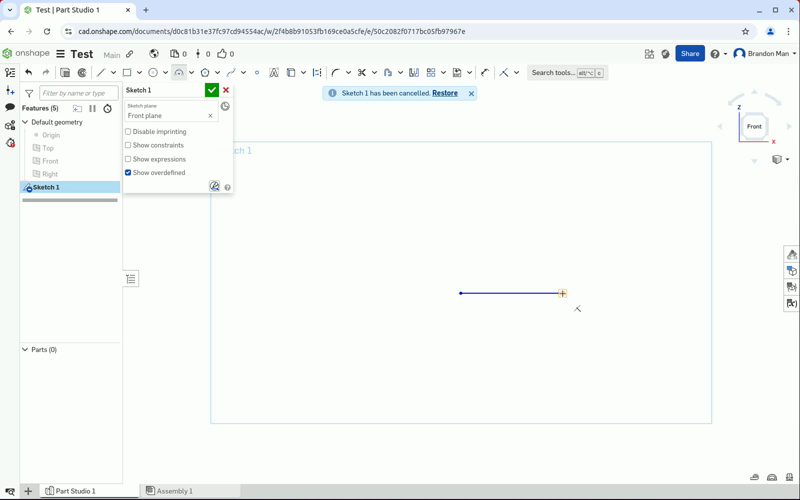
mouse_move(562, 272)
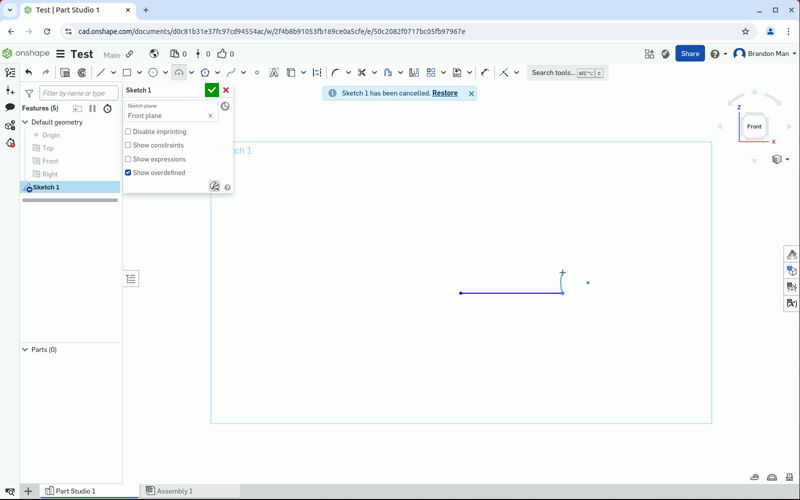
click(562, 272)
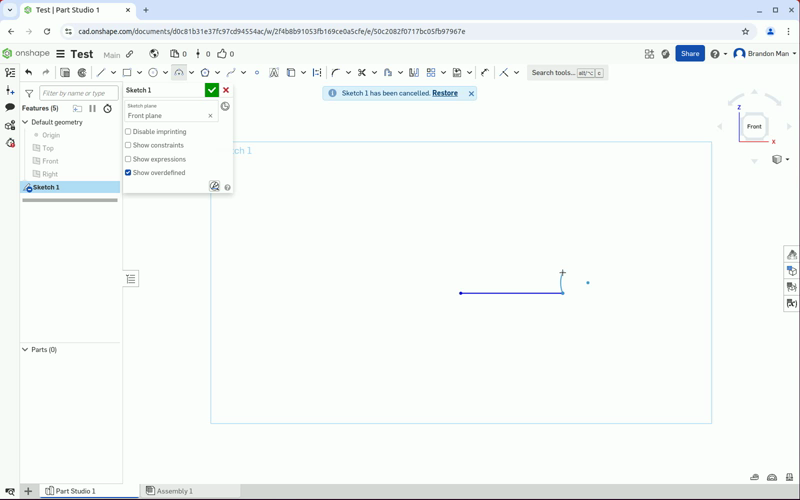
mouse_move(573, 282)
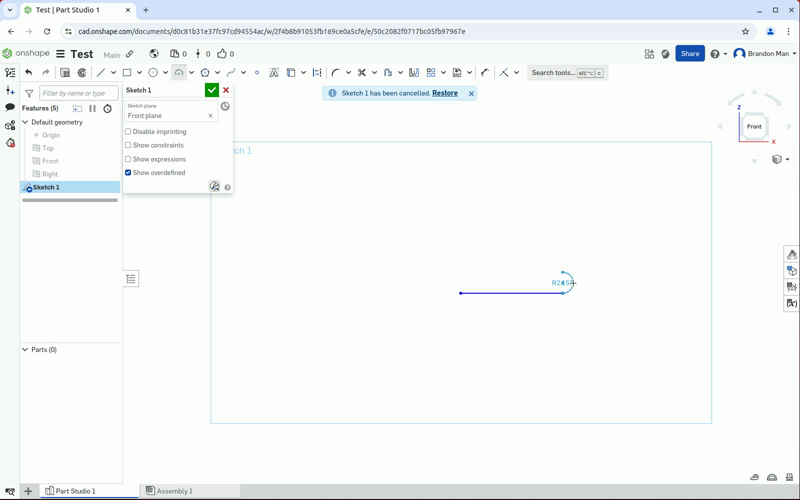
click(573, 282)
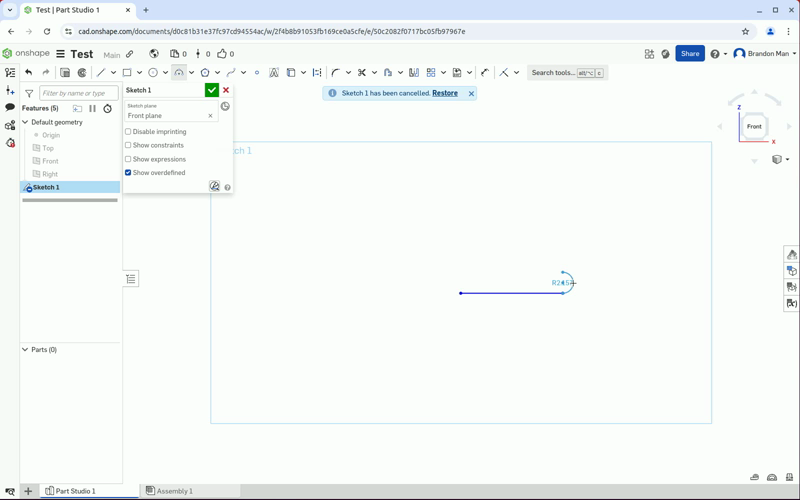
key_up(shift)
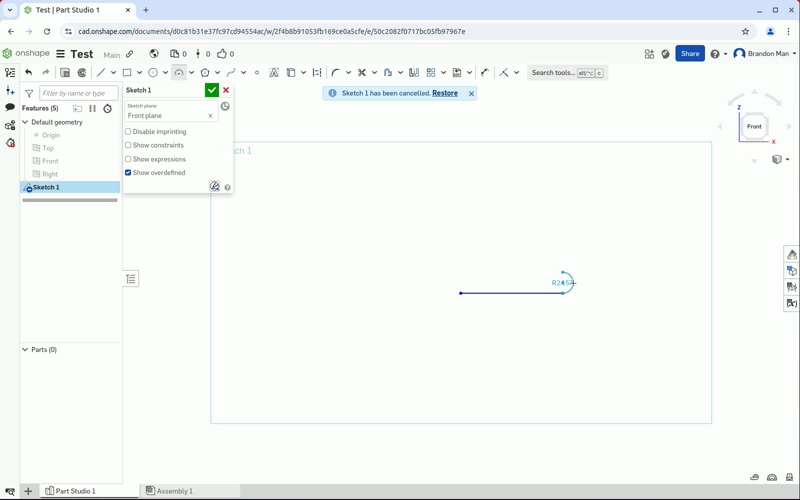
key(esc)
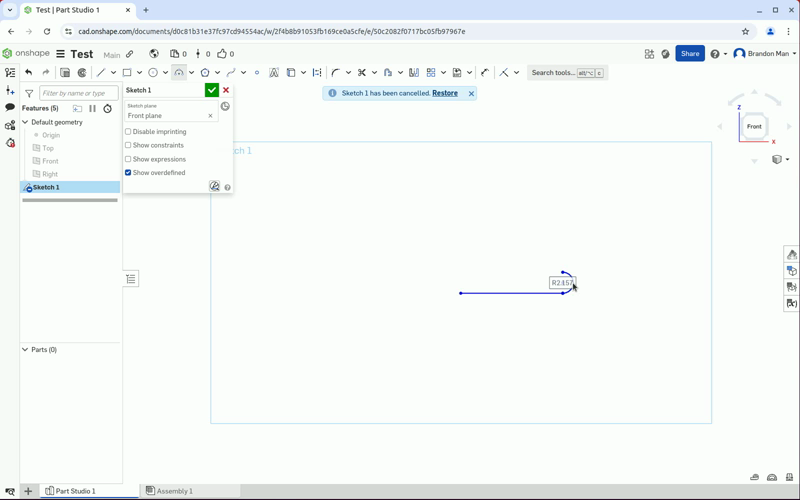
key(l)
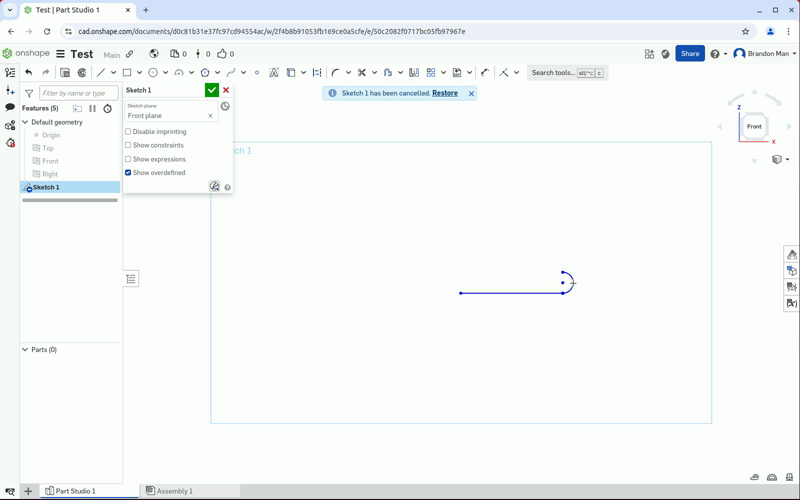
mouse_move(562, 272)
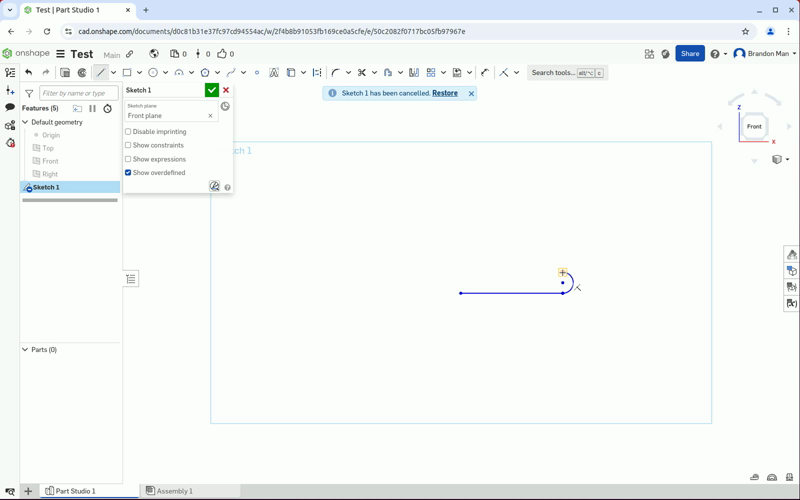
click(562, 272)
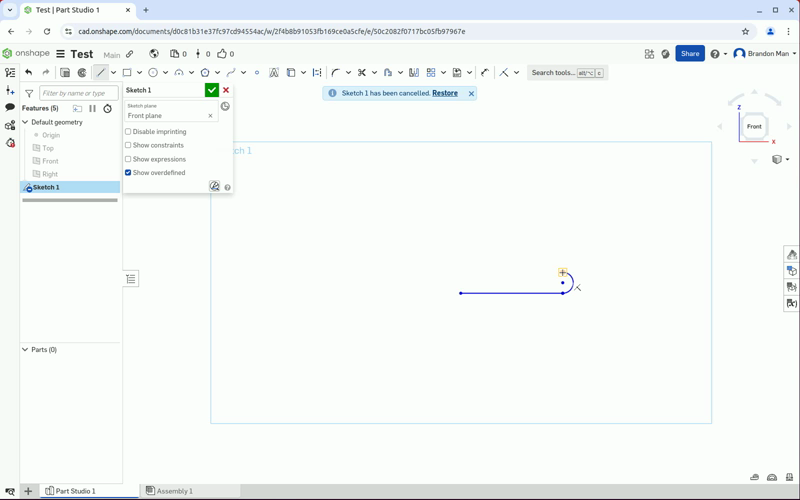
key_down(shift)
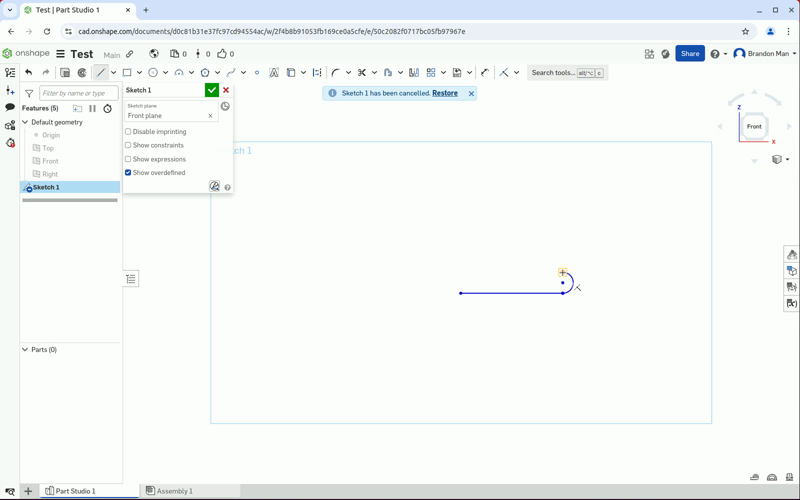
mouse_move(460, 272)
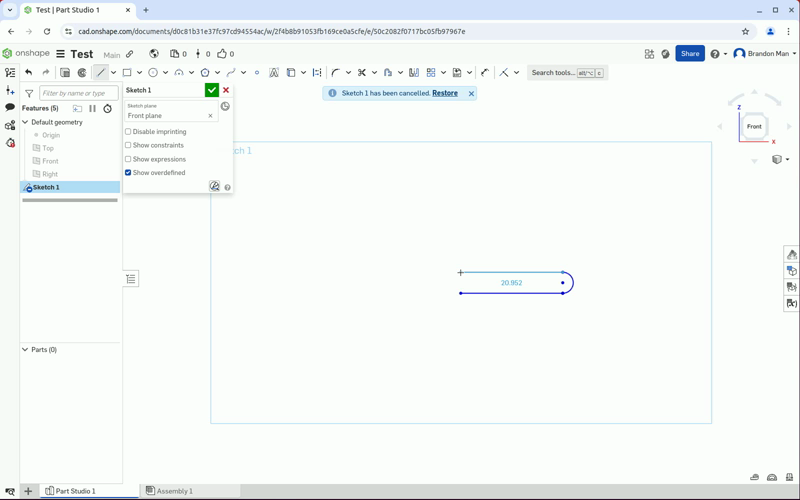
click(460, 272)
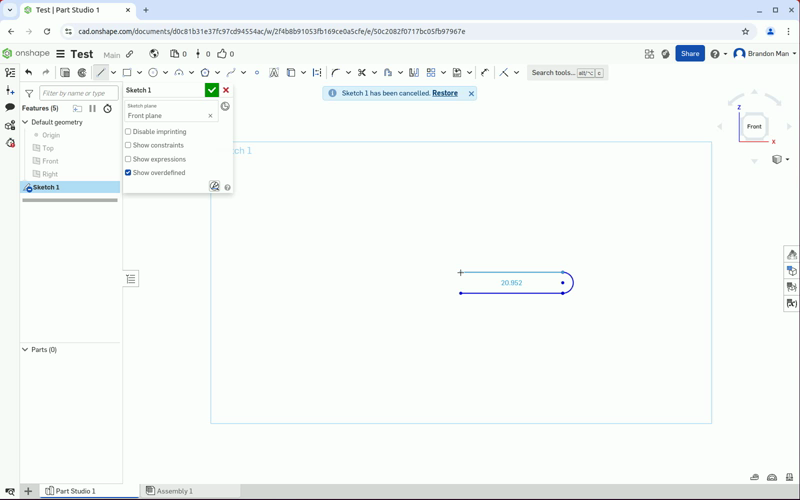
key_up(shift)
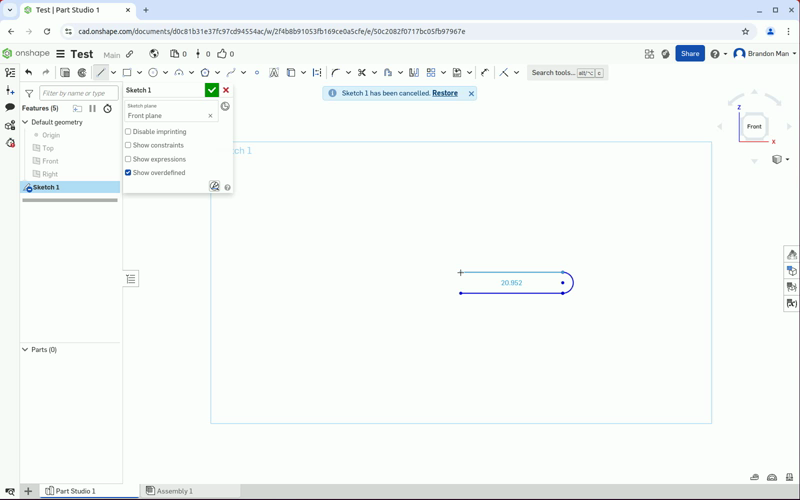
key(esc)
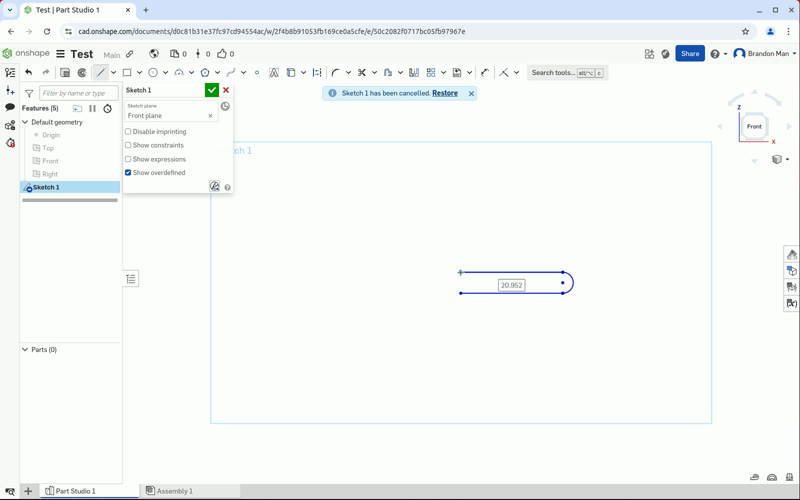
key(a)
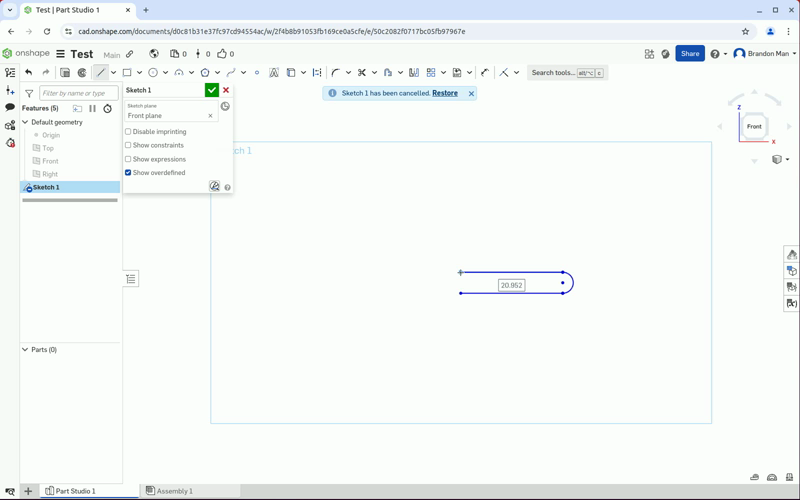
mouse_move(460, 272)
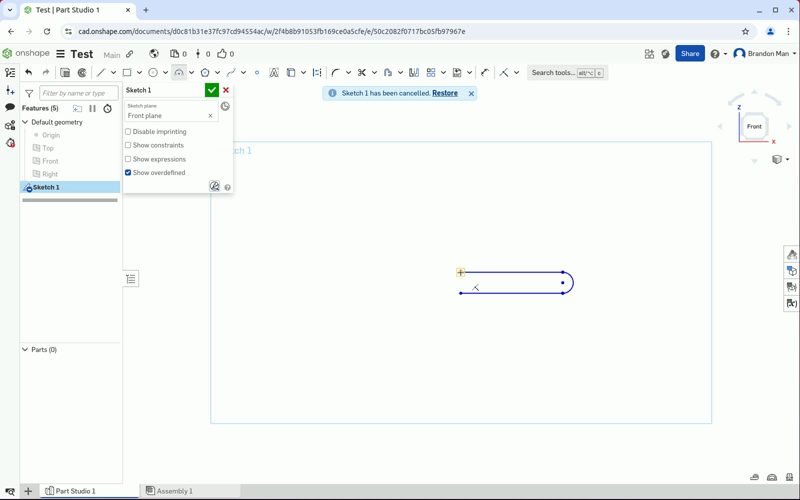
click(460, 272)
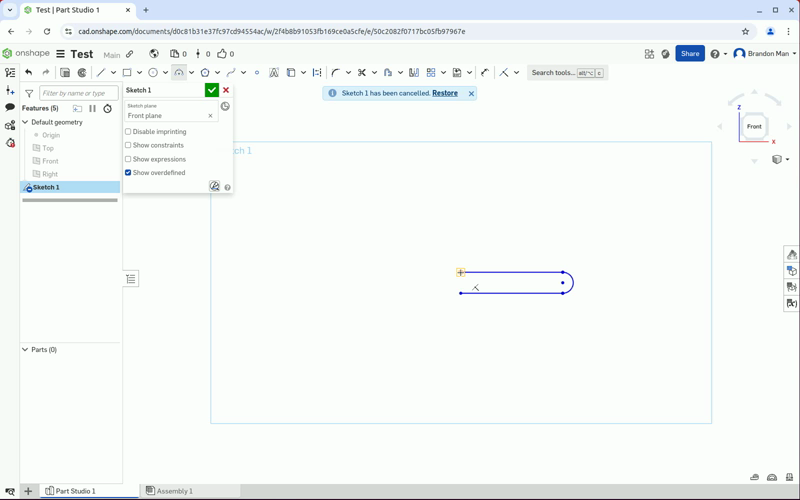
mouse_move(460, 293)
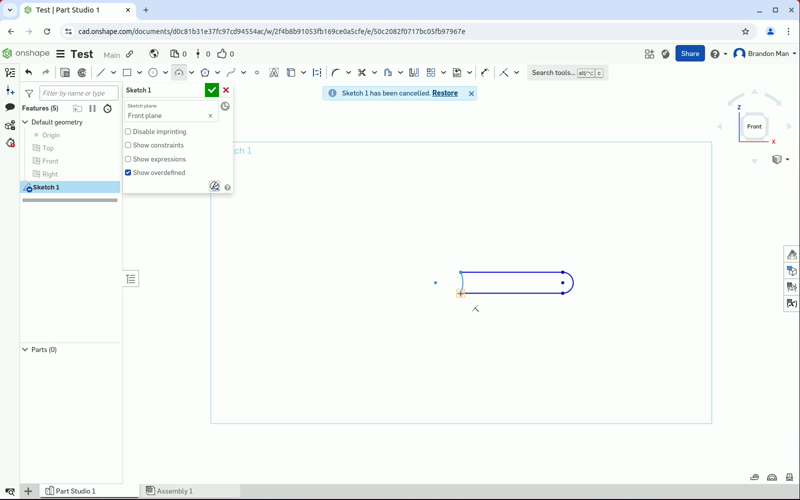
click(460, 293)
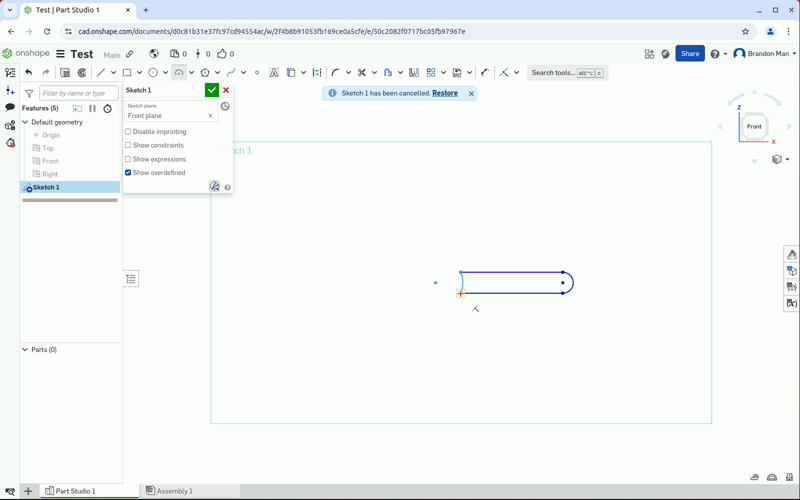
key_down(shift)
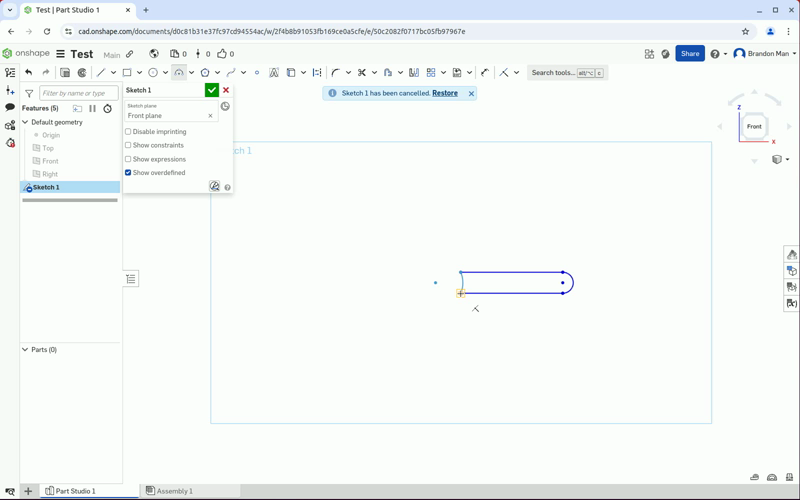
mouse_move(450, 282)
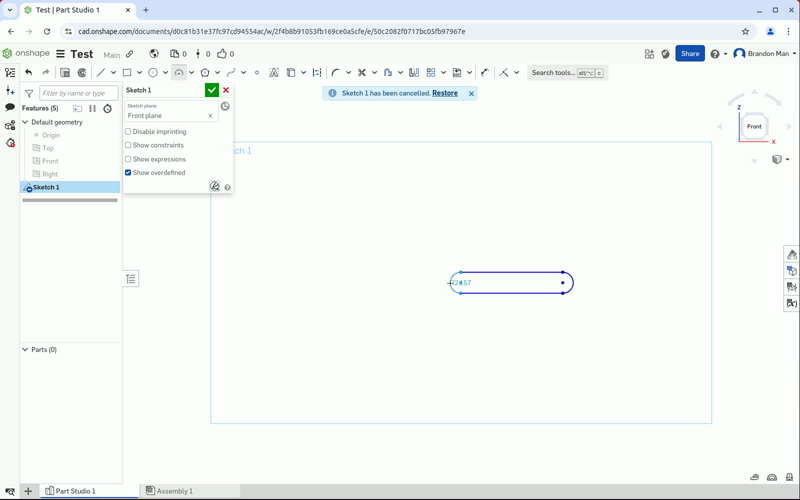
click(450, 282)
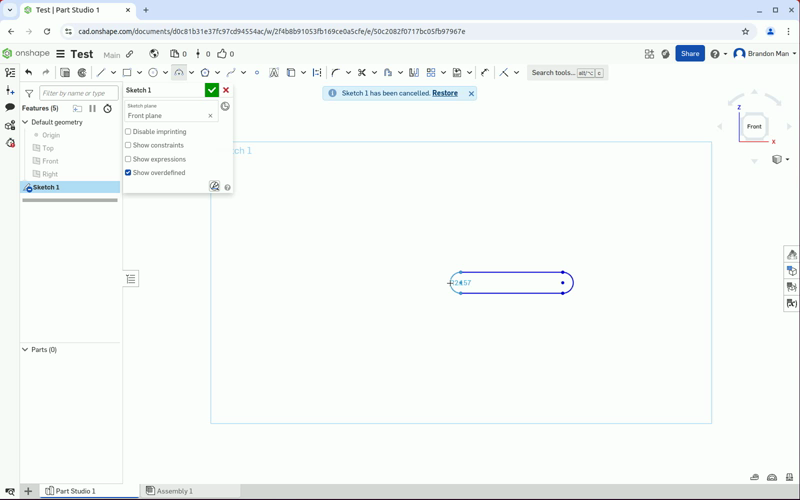
key_up(shift)
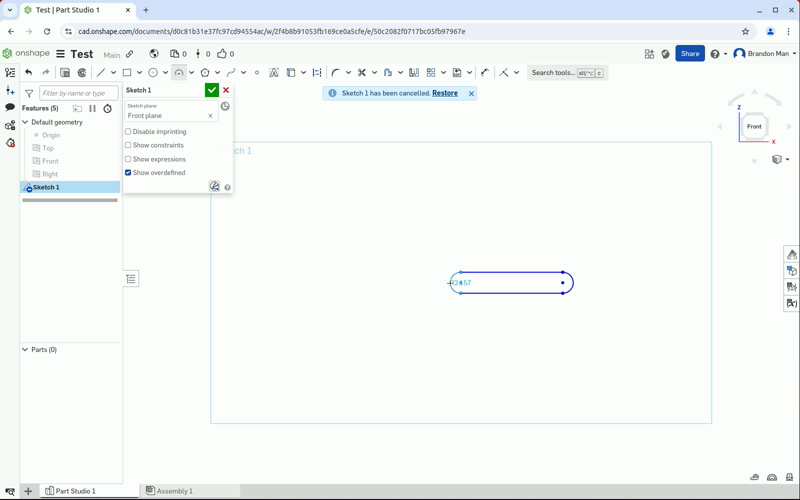
key(esc)
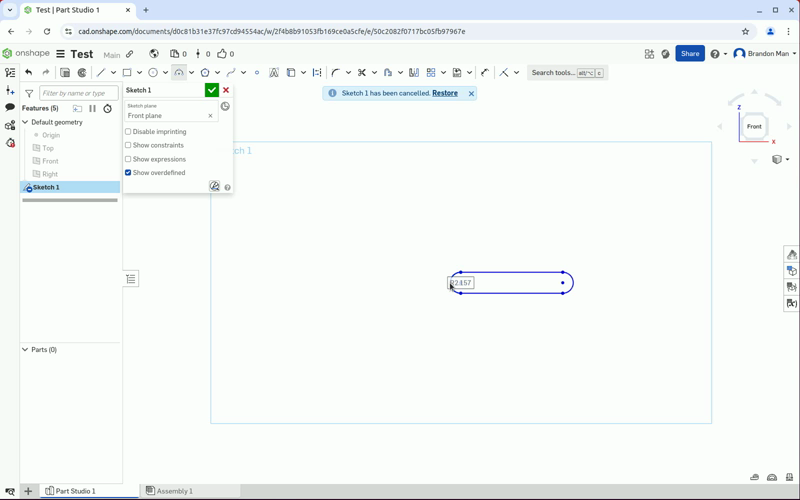
key(c)
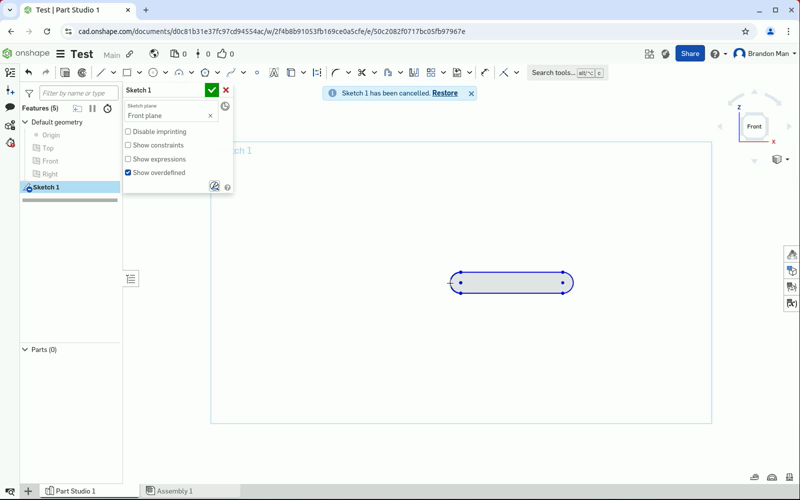
key_down(shift)
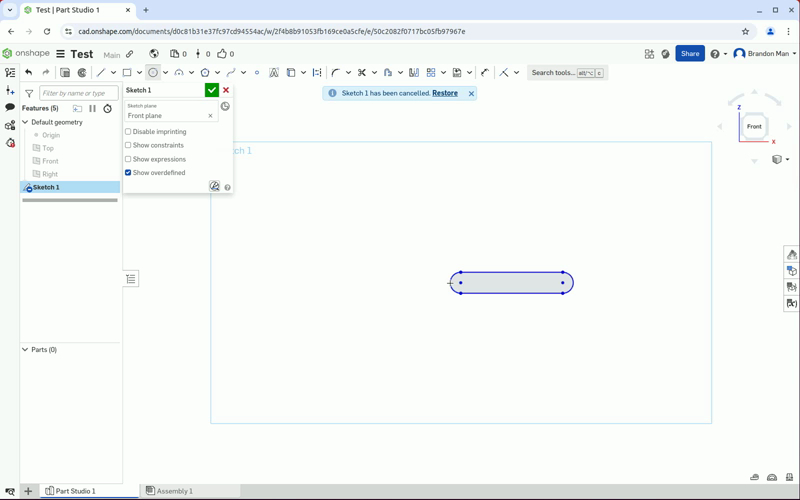
mouse_move(460, 282)
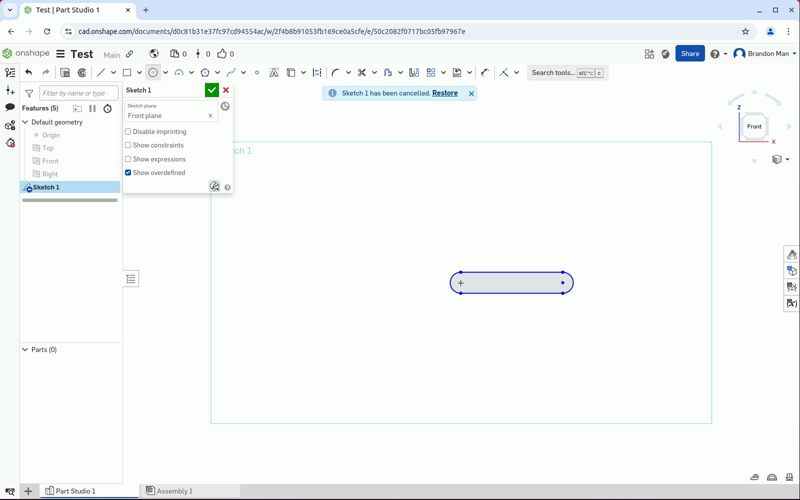
click(460, 282)
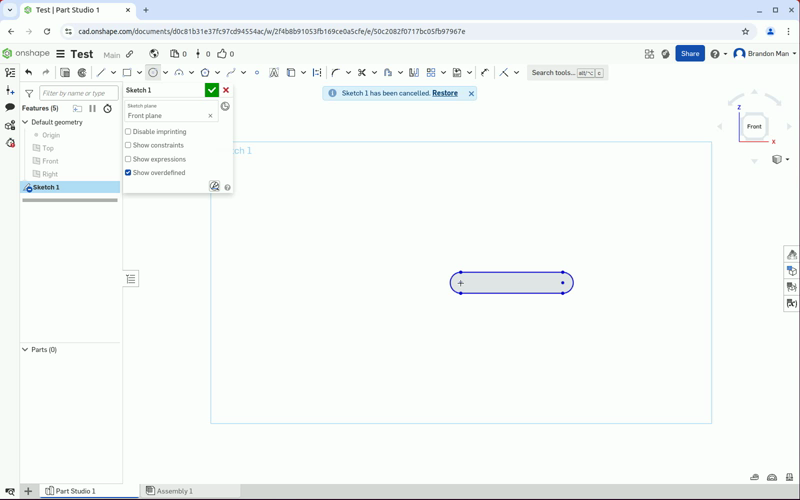
key_up(shift)
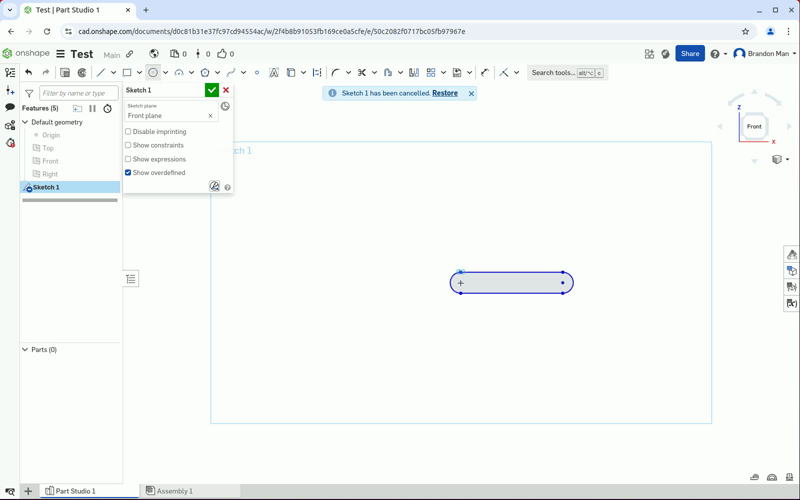
mouse_move(466, 282)
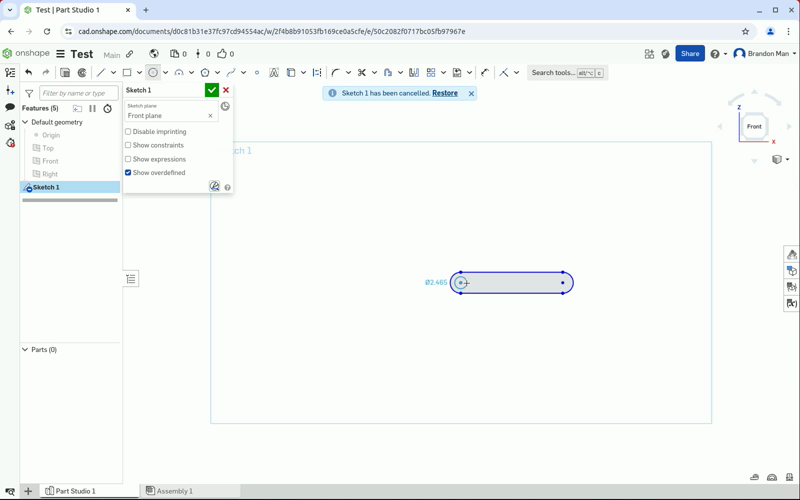
click(466, 282)
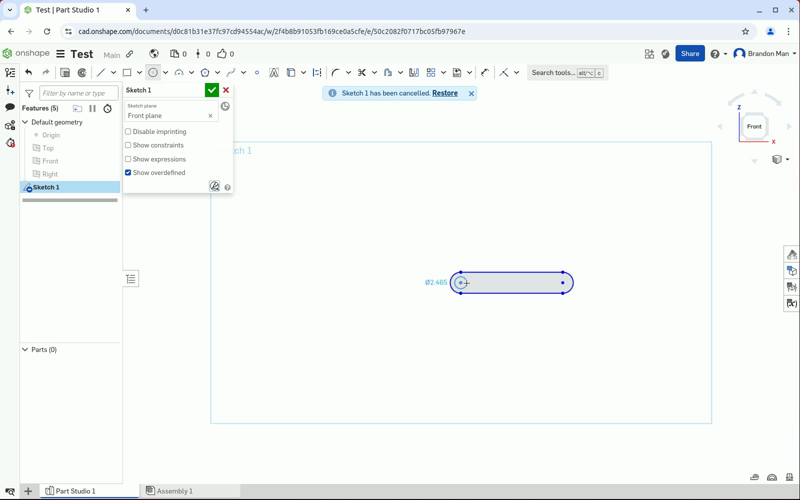
key(esc)
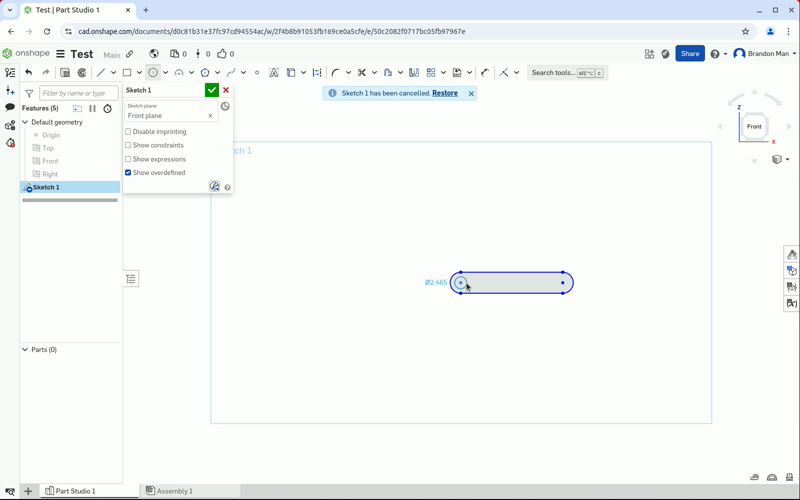
key(c)
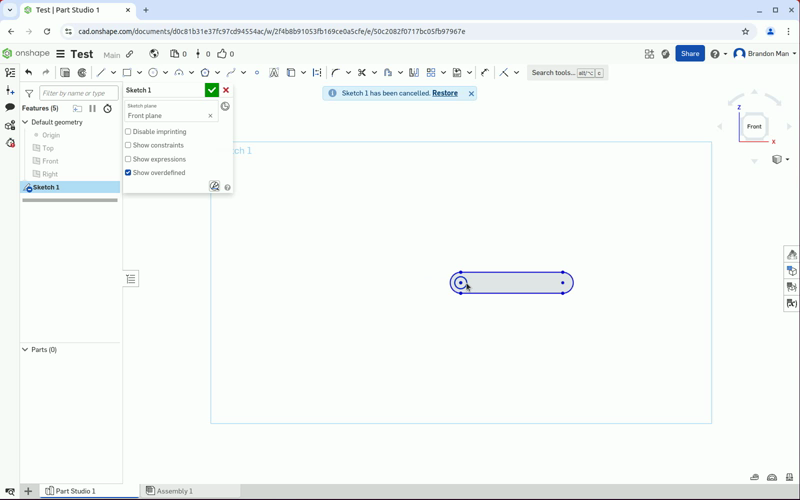
key_down(shift)
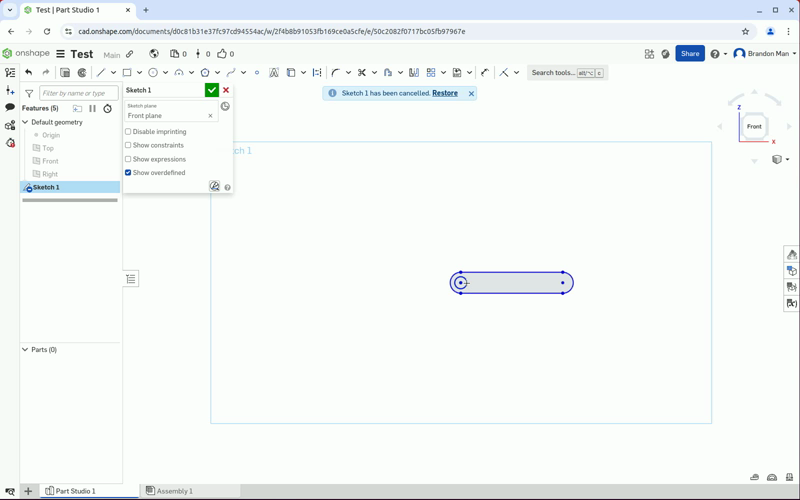
mouse_move(562, 282)
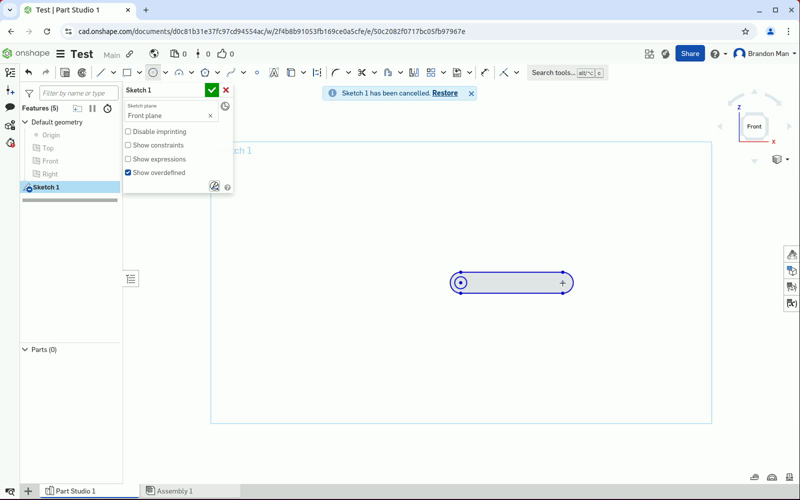
click(562, 282)
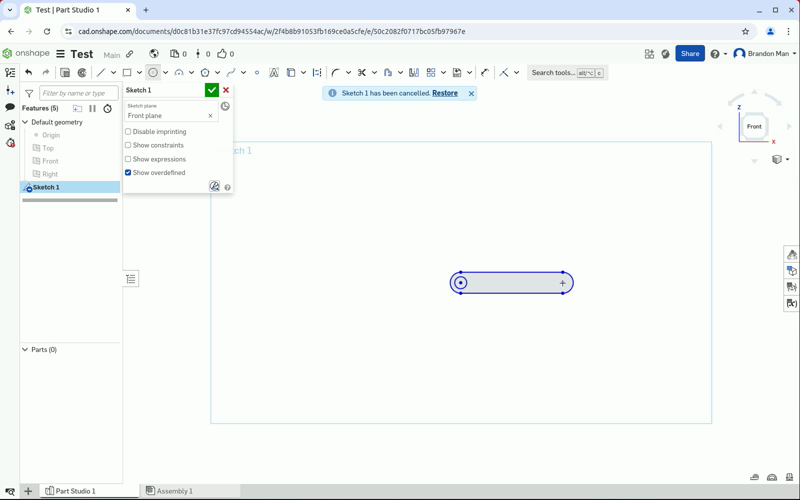
key_up(shift)
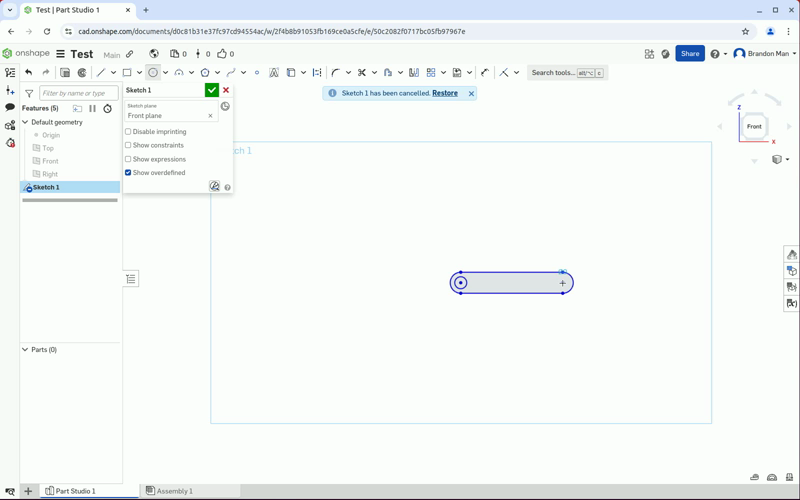
mouse_move(568, 282)
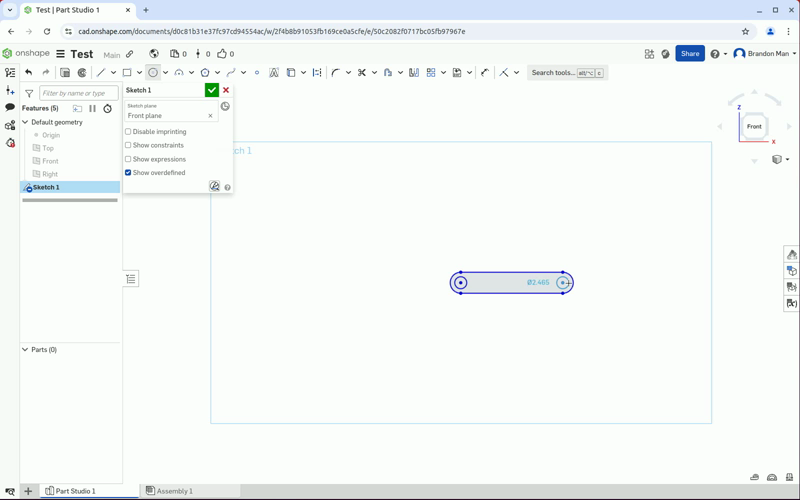
click(568, 282)
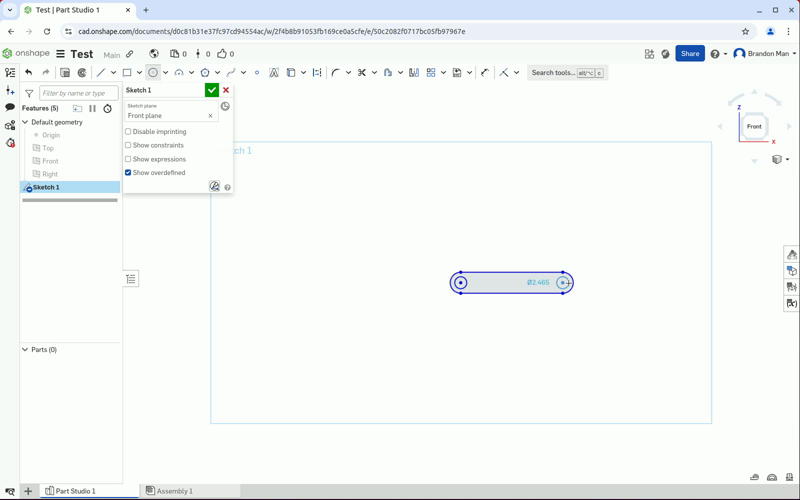
key(esc)
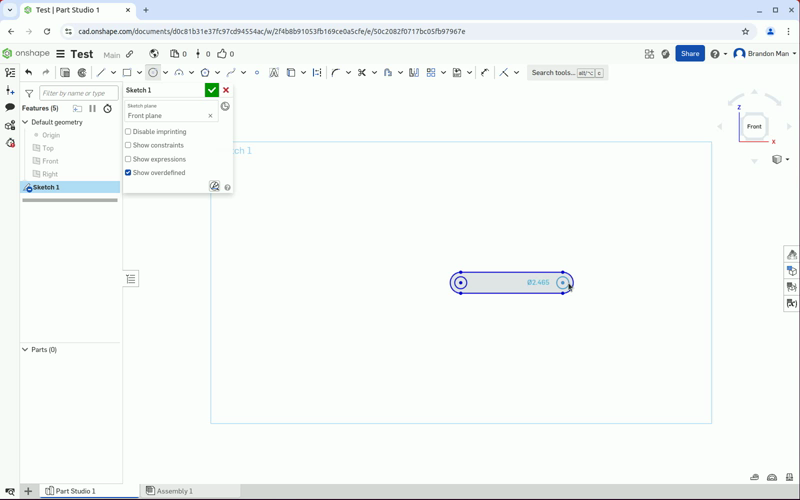
mouse_move(556, 288)
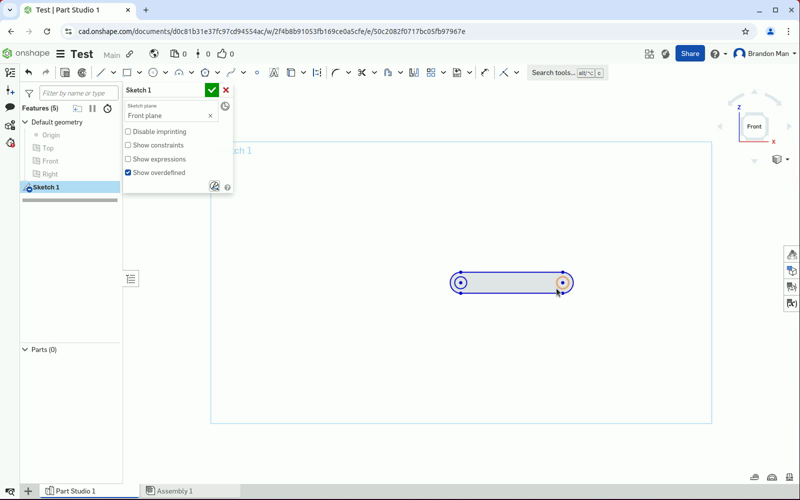
click(556, 288)
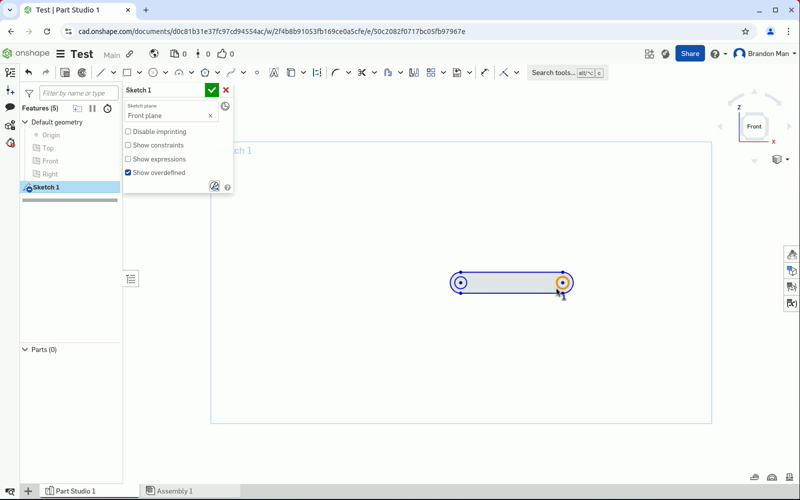
mouse_move(73, 352)
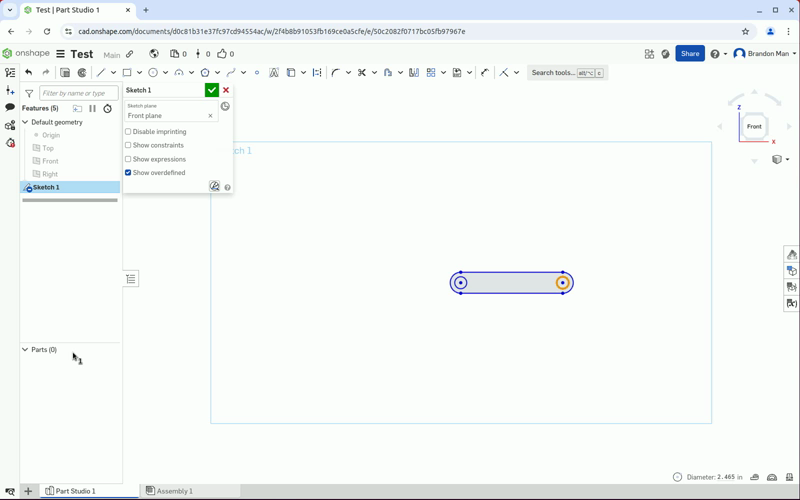
key(shift+y)
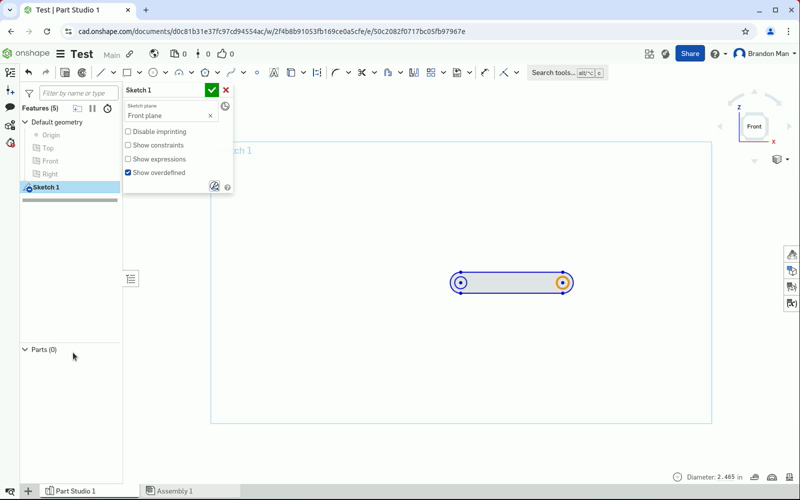
key(shift+e)
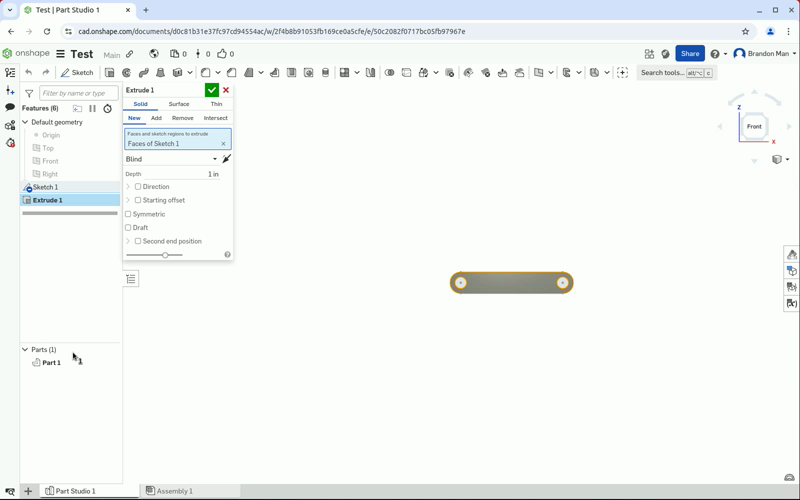
mouse_move(143, 106)
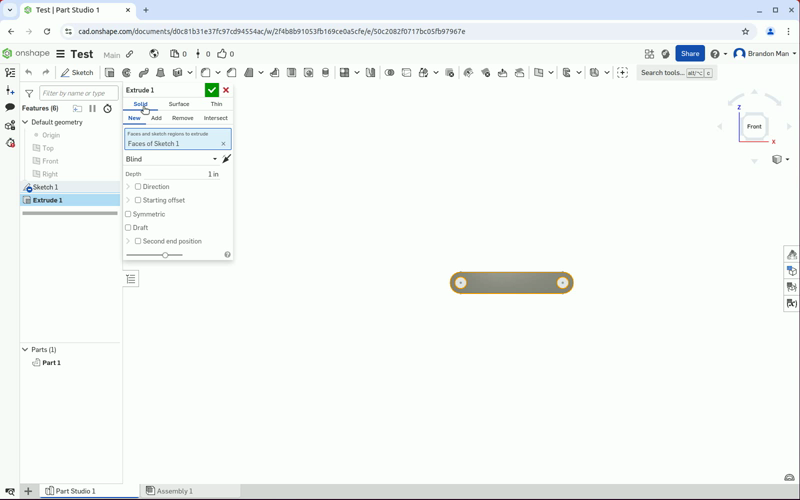
click(143, 106)
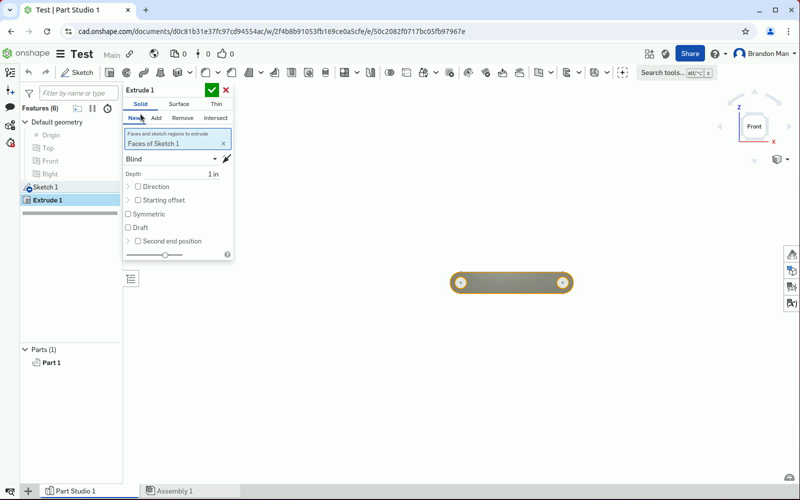
mouse_move(137, 120)
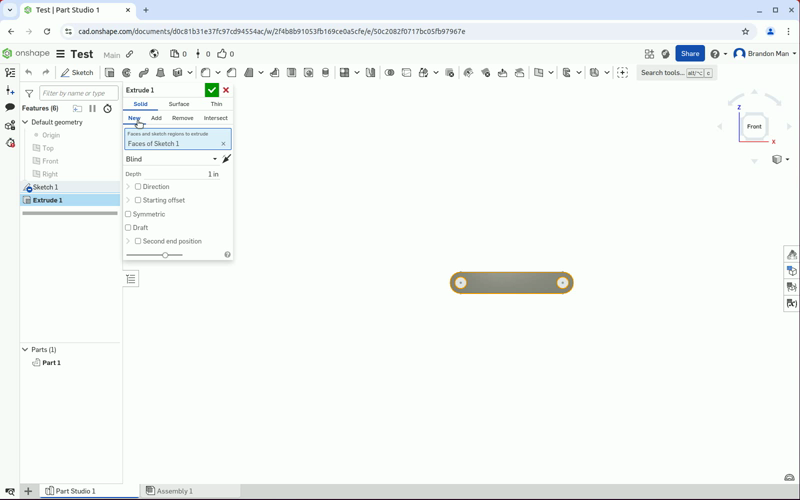
click(137, 120)
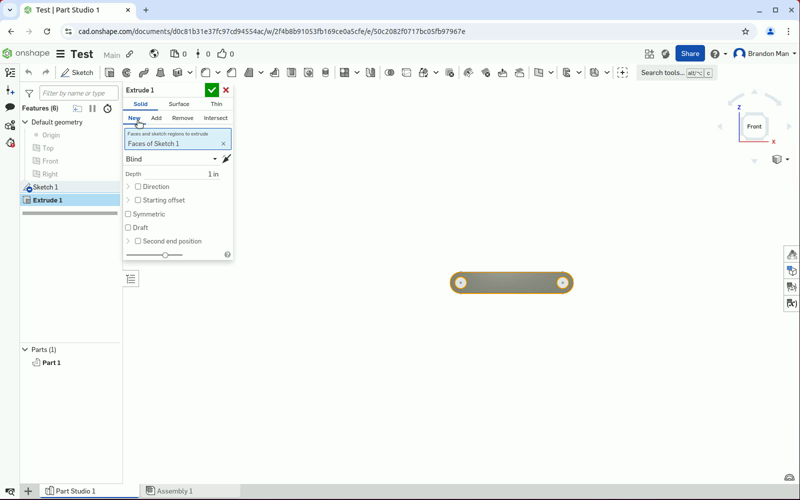
key(tab, 4)
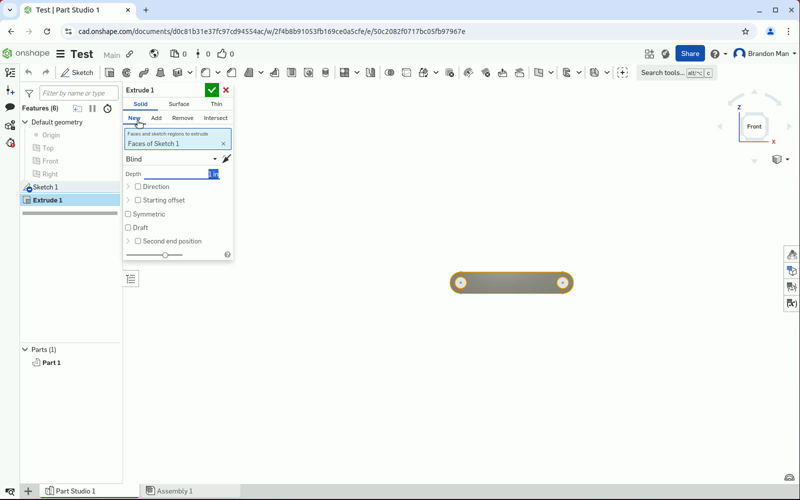
text(2.648)
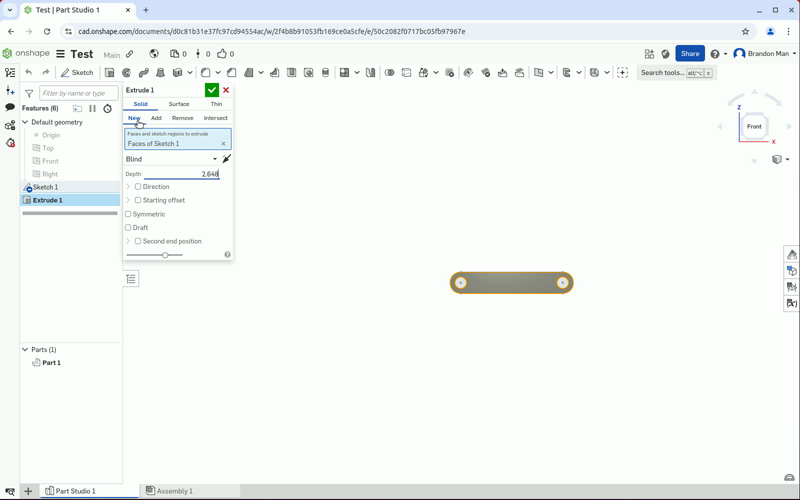
key(enter)
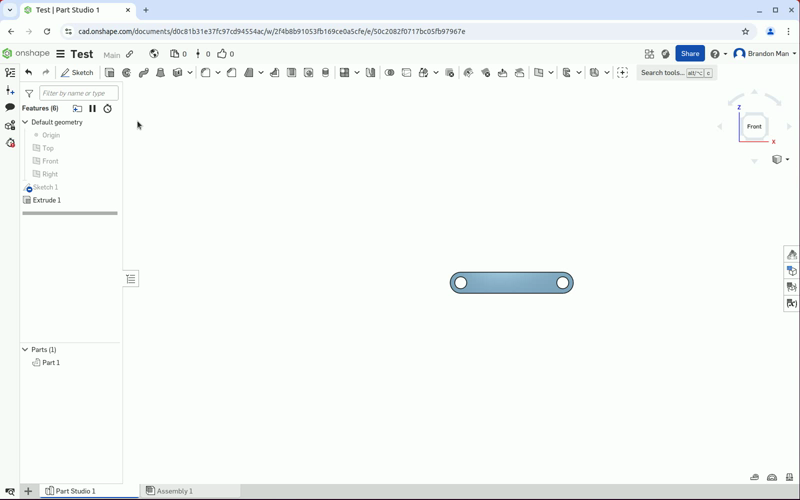
key(shift+h)
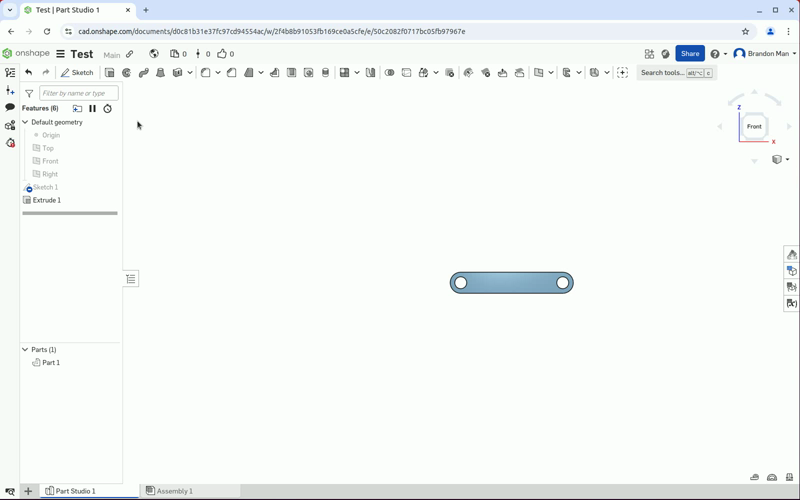
key(shift+h)
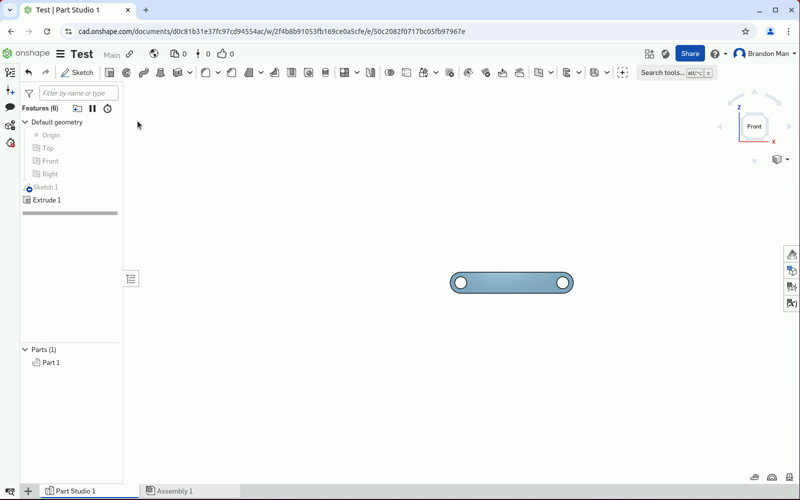
mouse_move(73, 189)
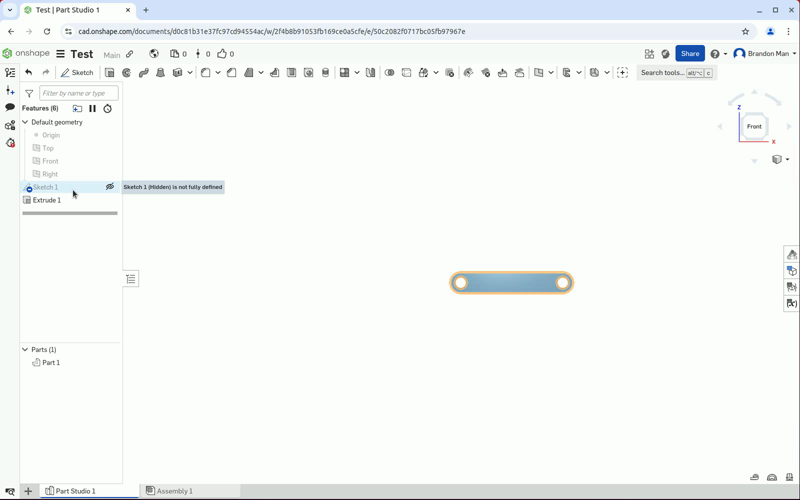
click(73, 189)
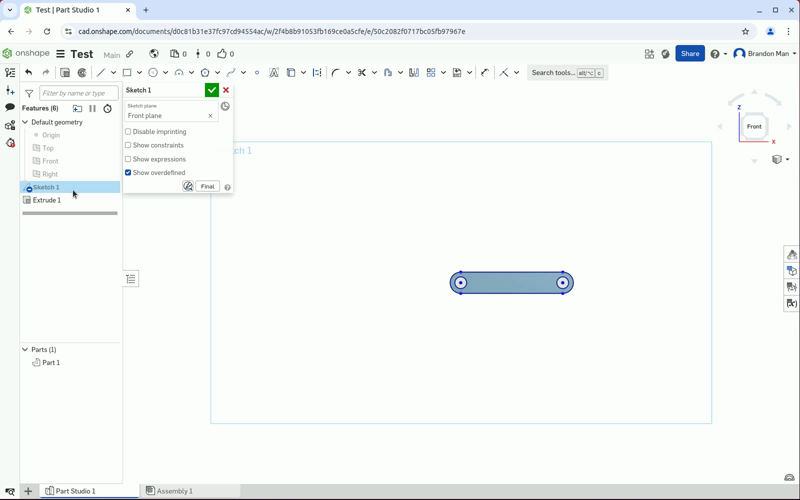
mouse_move(229, 92)
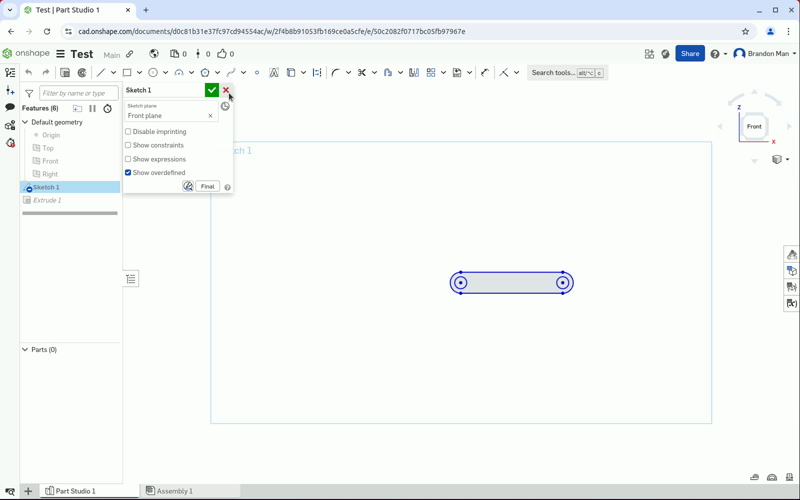
click(229, 92)
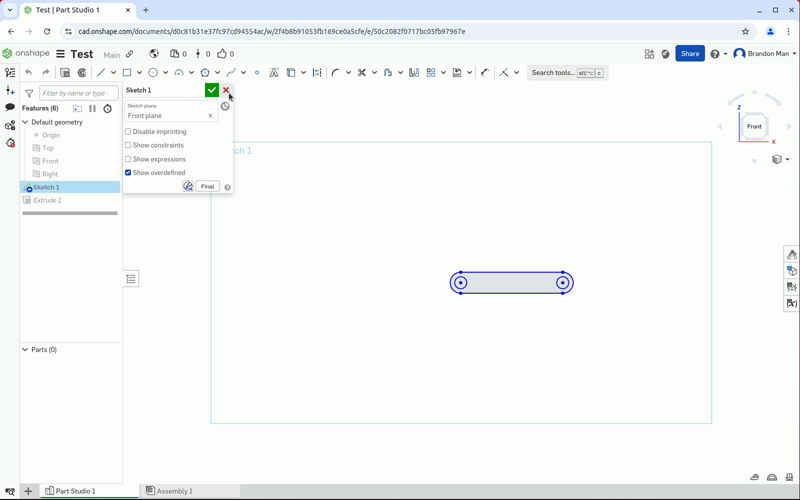
key(shift+s)
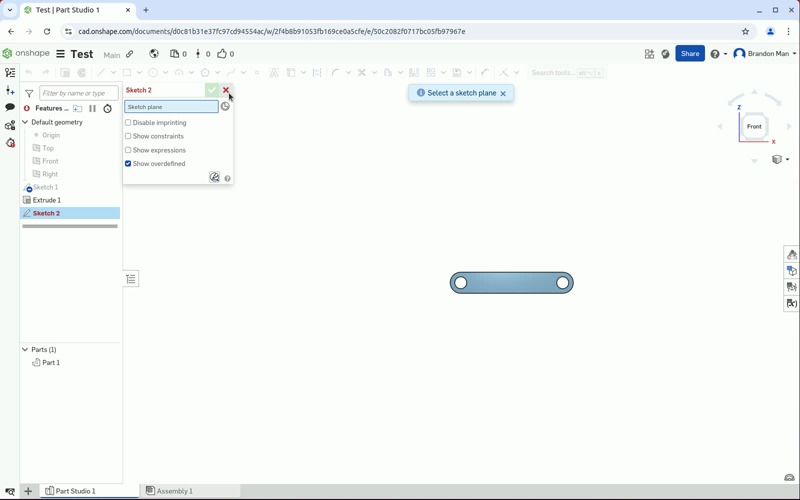
mouse_move(73, 163)
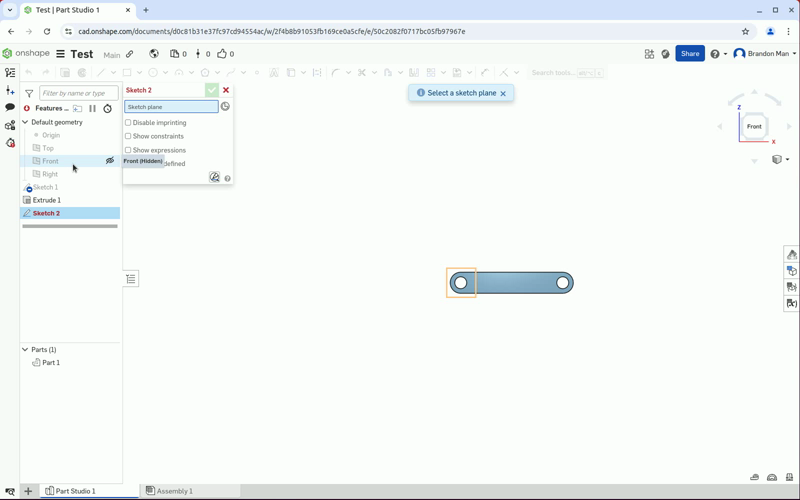
click(73, 163)
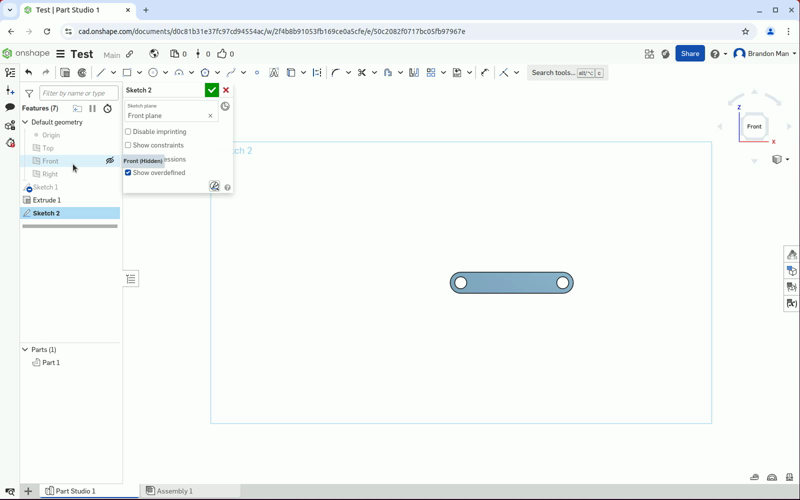
mouse_move(73, 352)
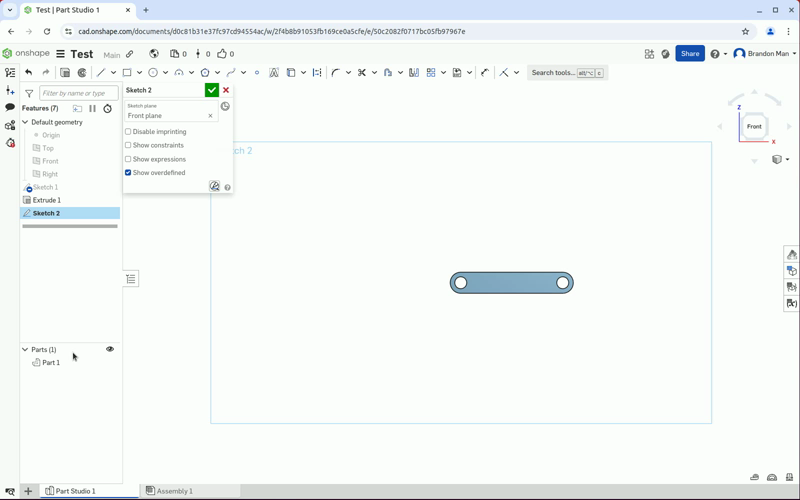
key(y)
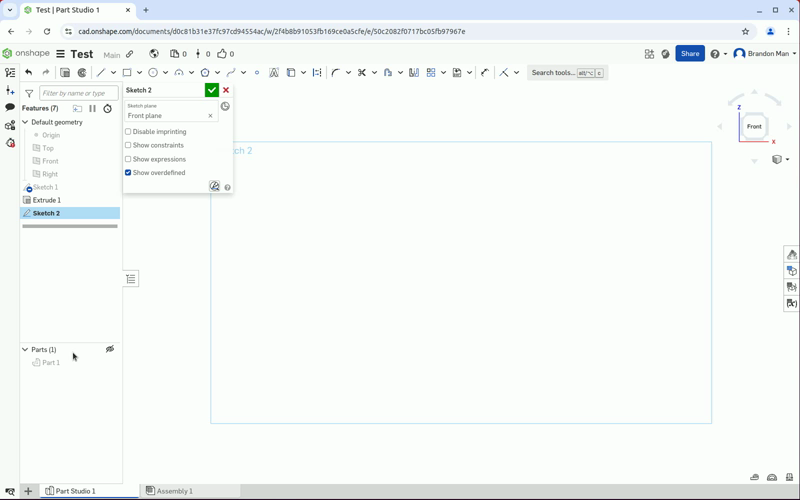
key(c)
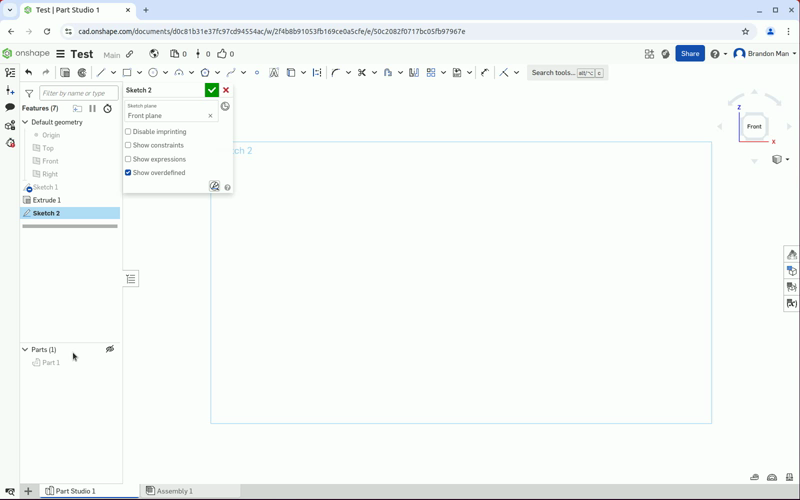
key_down(shift)
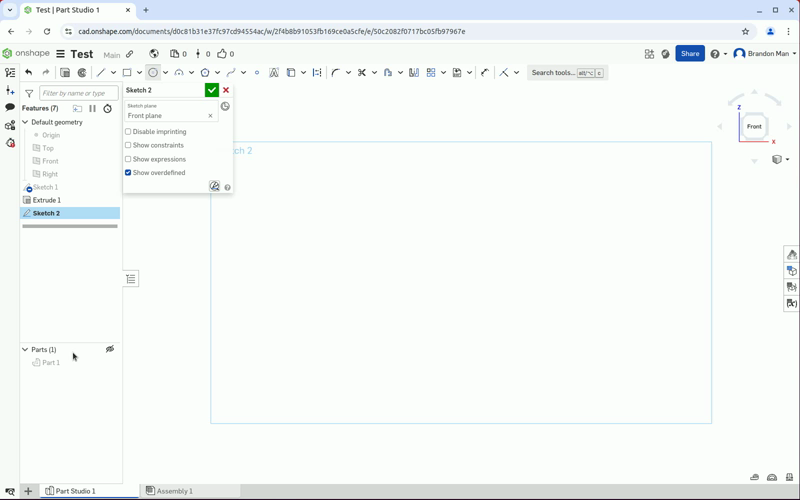
mouse_move(461, 282)
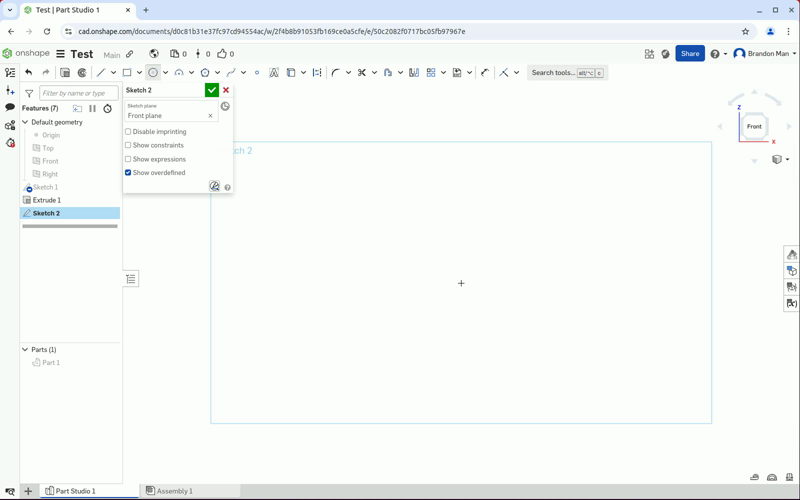
click(461, 282)
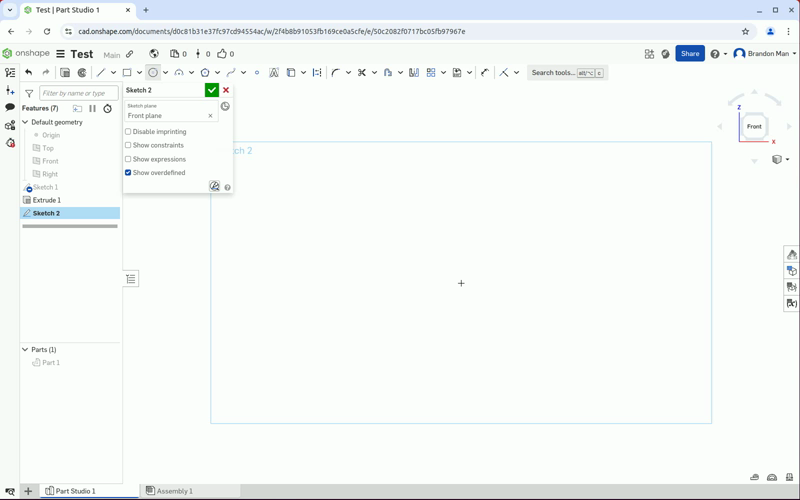
key_up(shift)
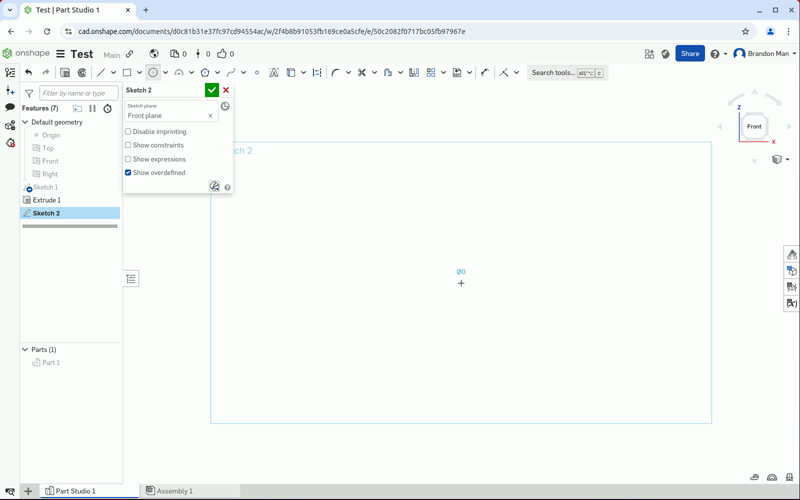
mouse_move(464, 282)
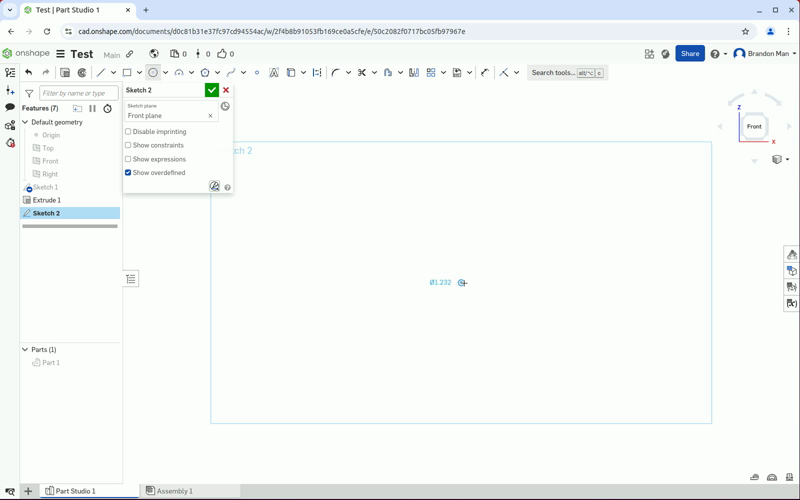
click(464, 282)
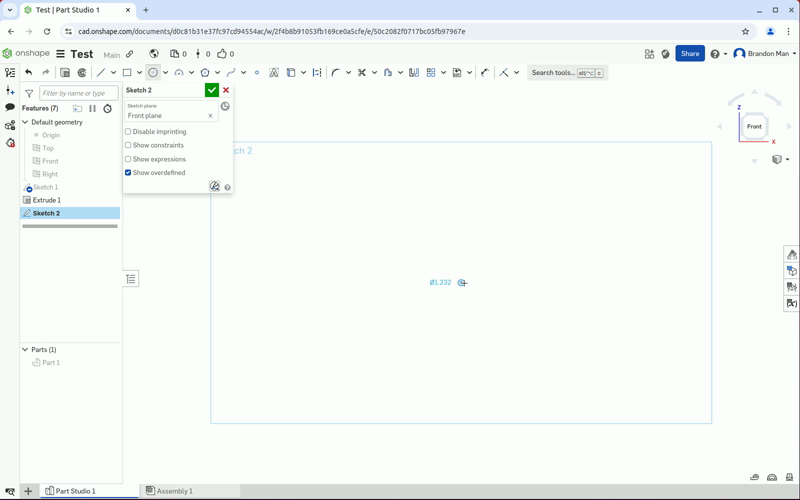
key(esc)
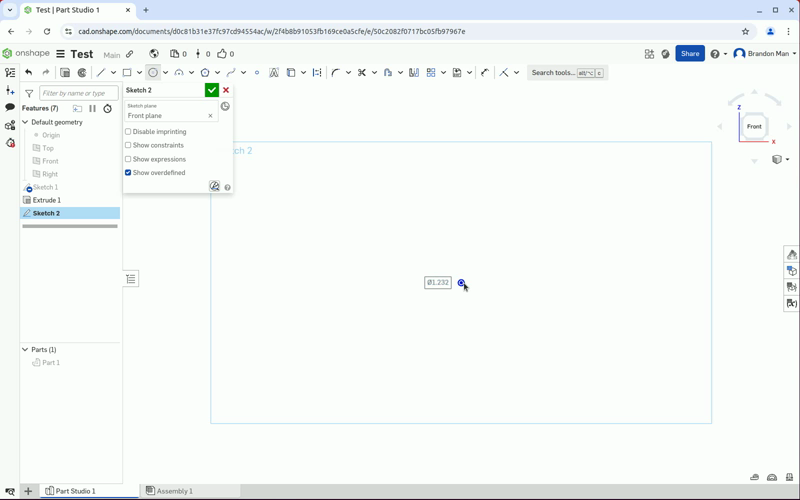
mouse_move(460, 281)
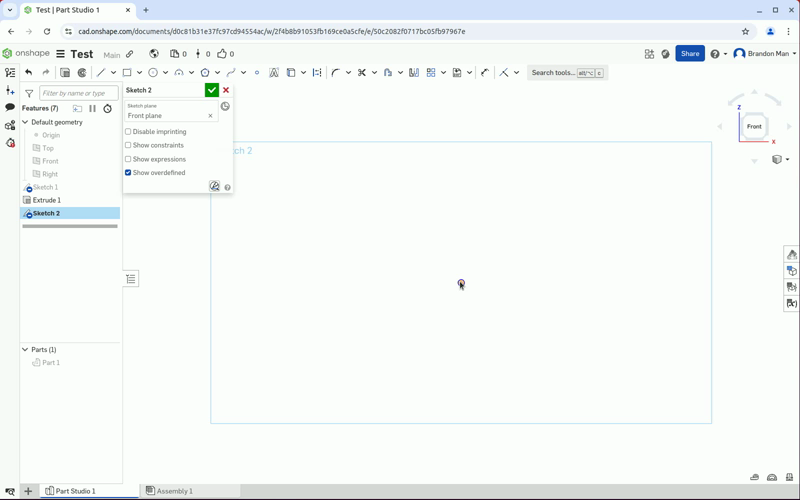
scroll(6)
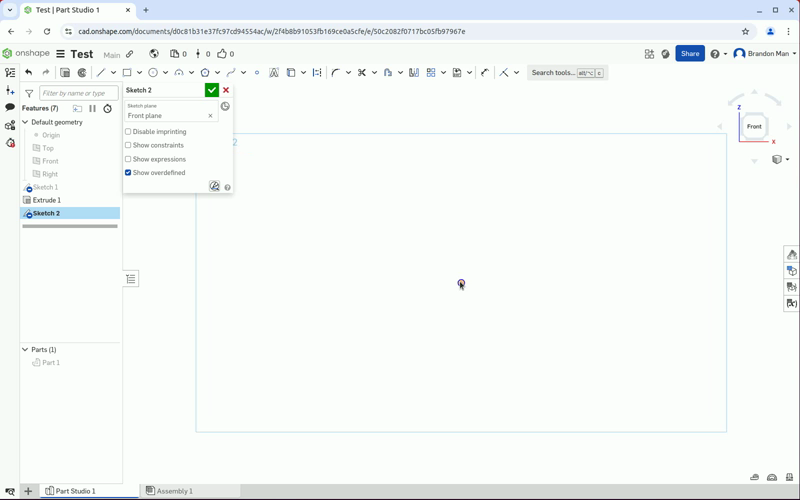
scroll(6)
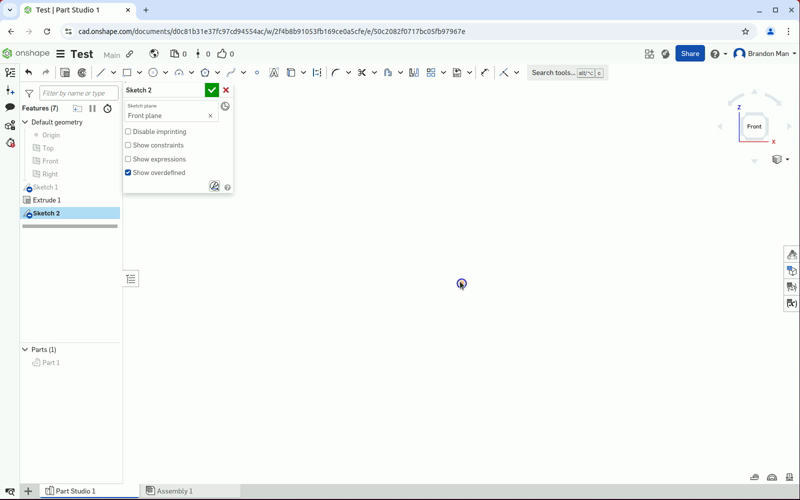
scroll(6)
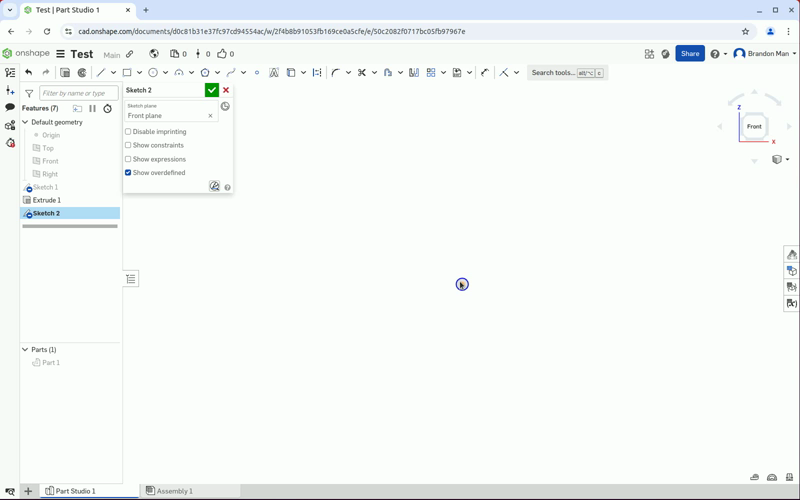
scroll(6)
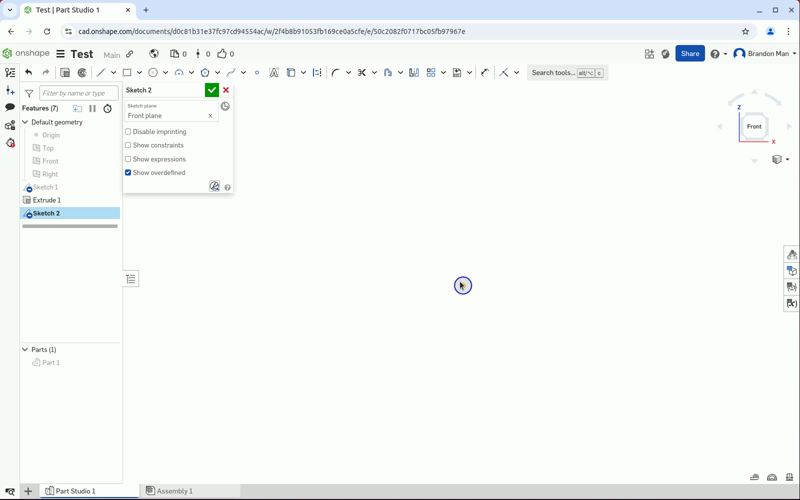
scroll(6)
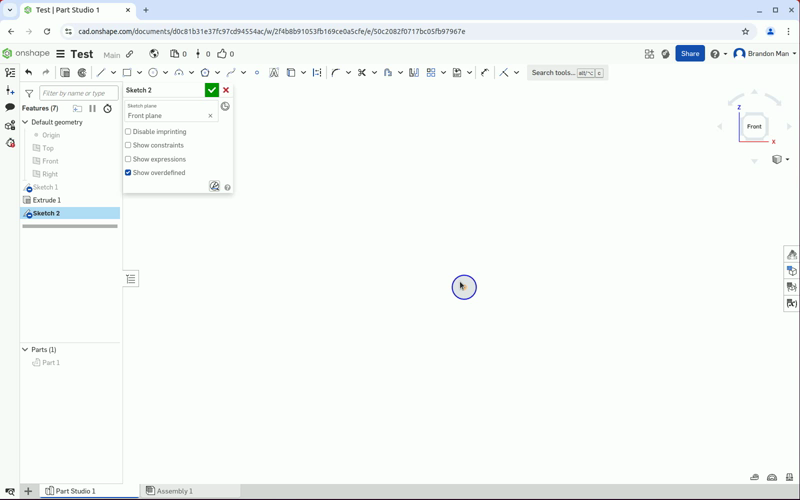
scroll(6)
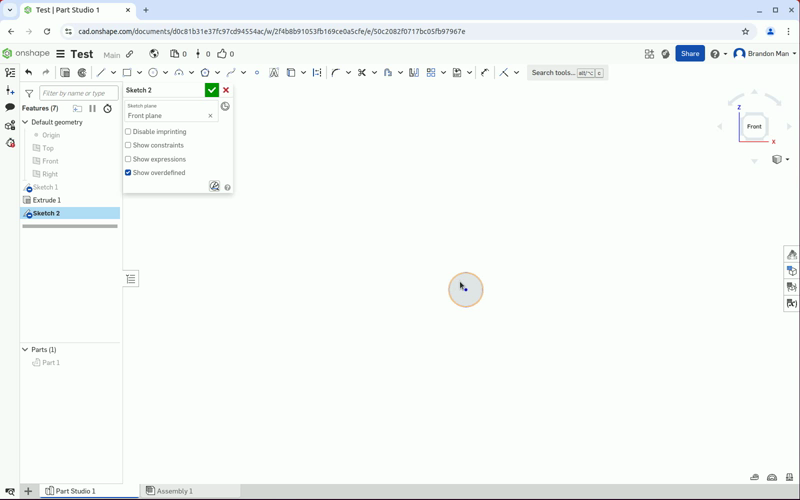
scroll(6)
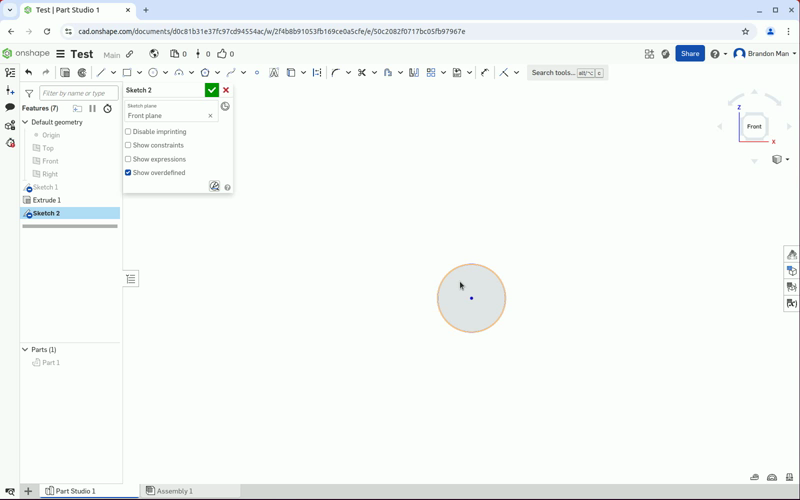
click(460, 281)
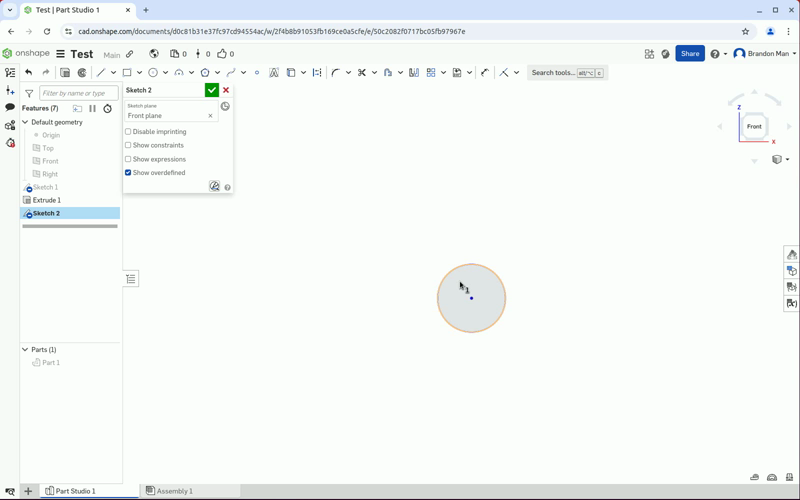
scroll(-6)
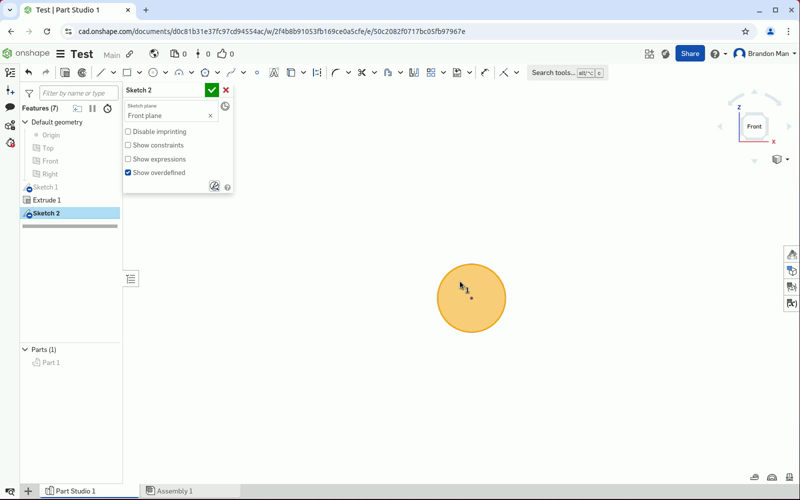
scroll(-6)
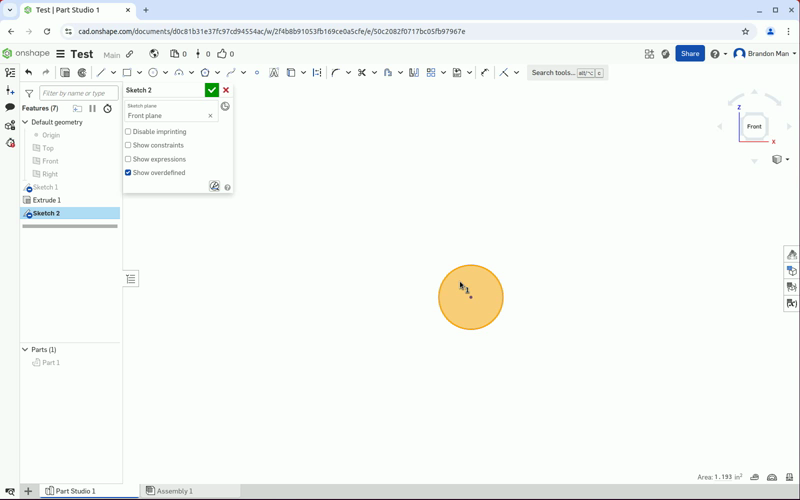
scroll(-6)
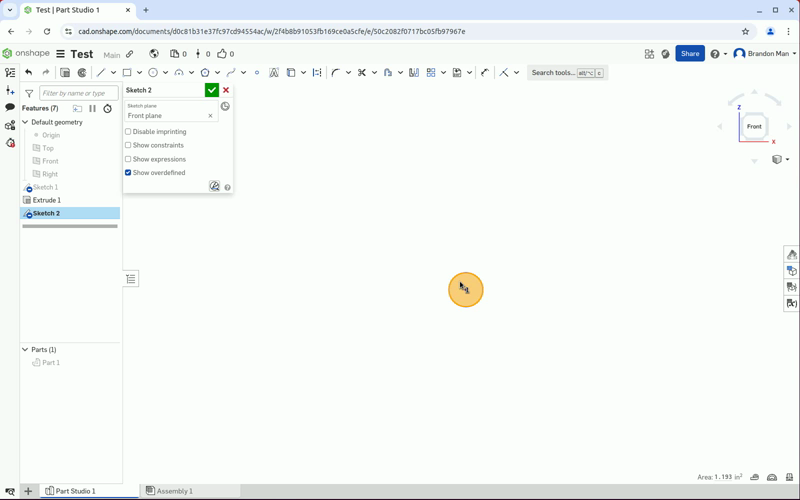
scroll(-6)
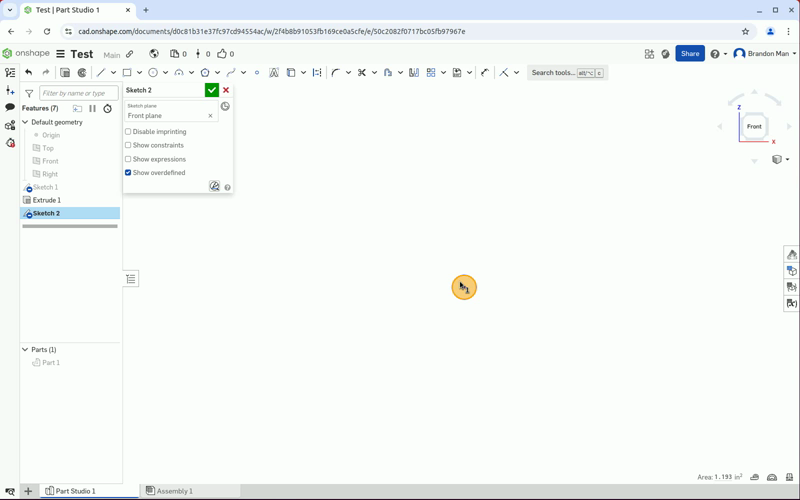
scroll(-6)
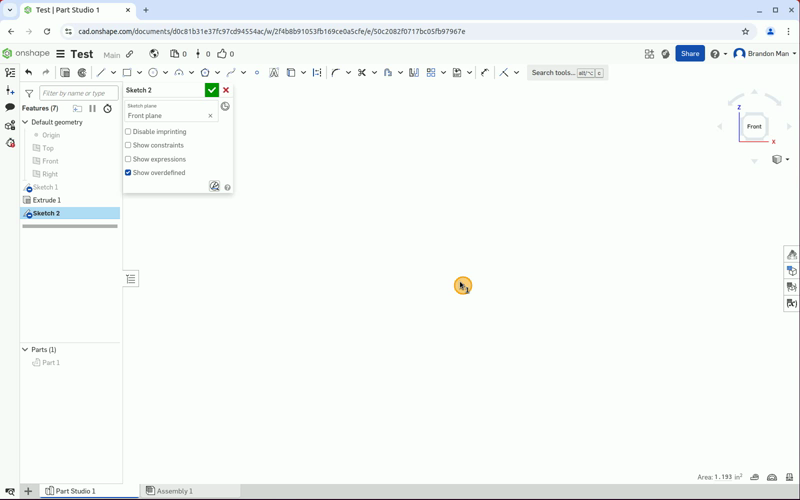
scroll(-6)
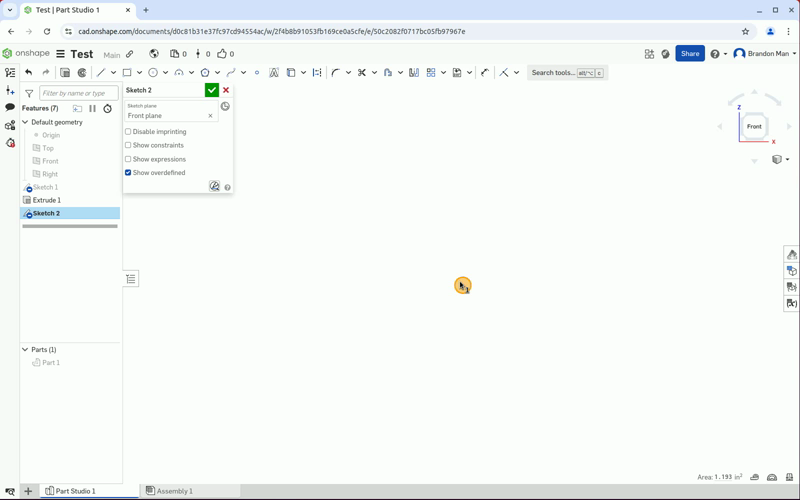
scroll(-6)
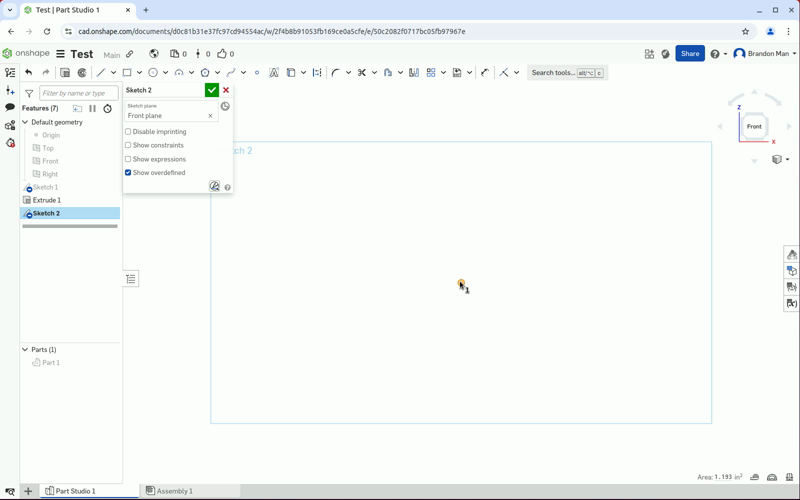
mouse_move(73, 352)
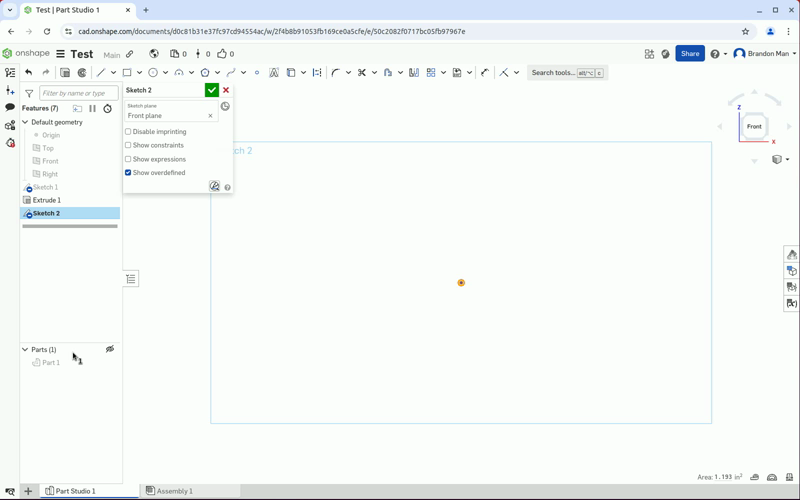
key(shift+y)
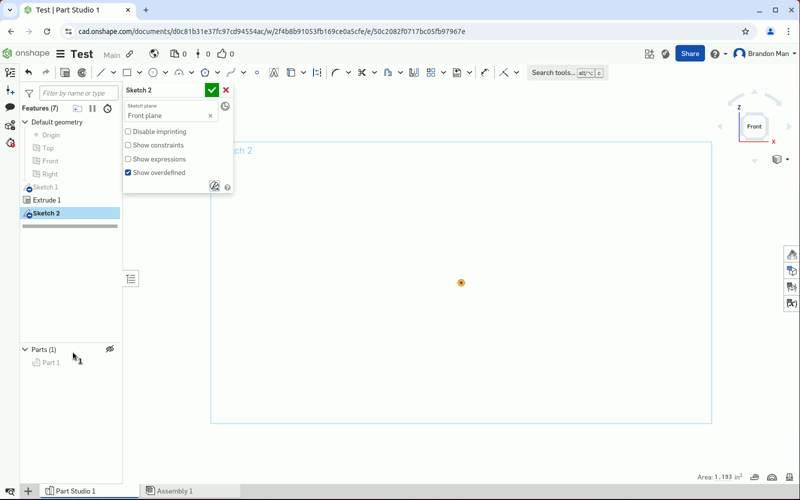
key(shift+e)
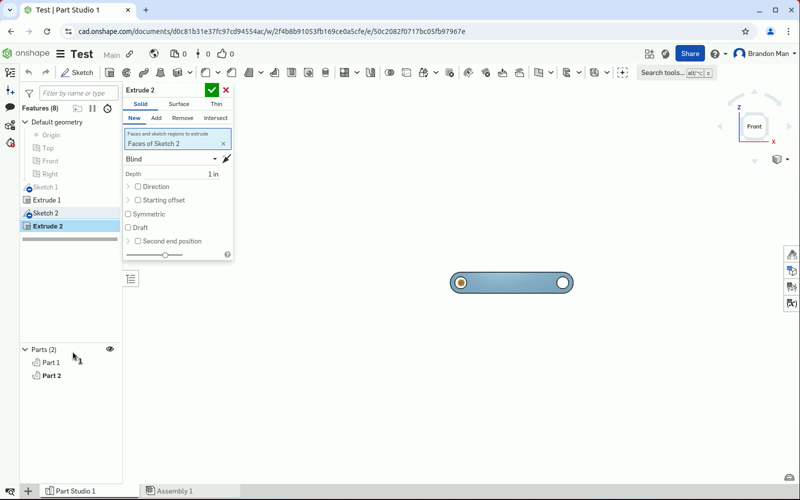
mouse_move(143, 106)
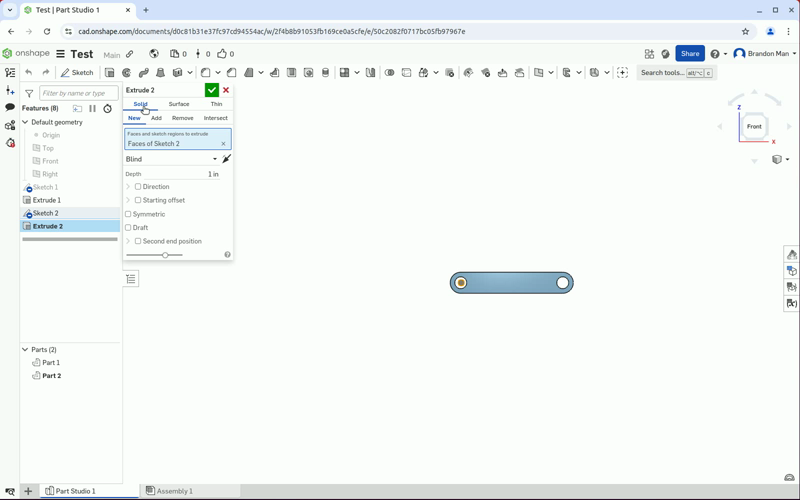
click(143, 106)
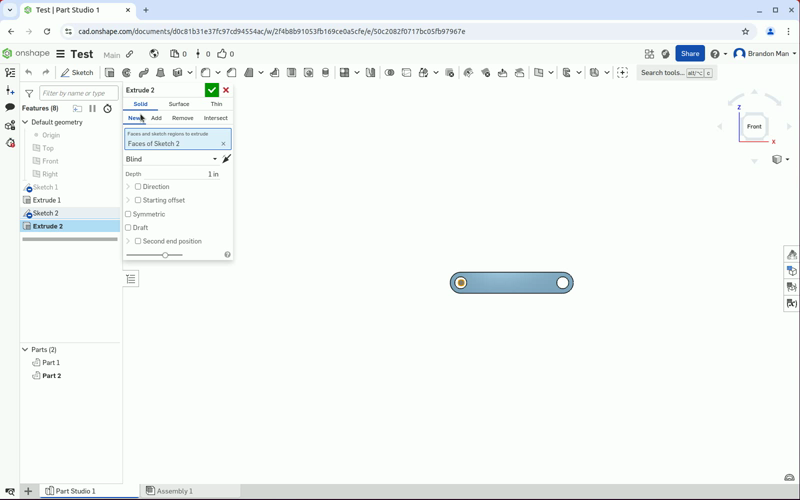
mouse_move(137, 120)
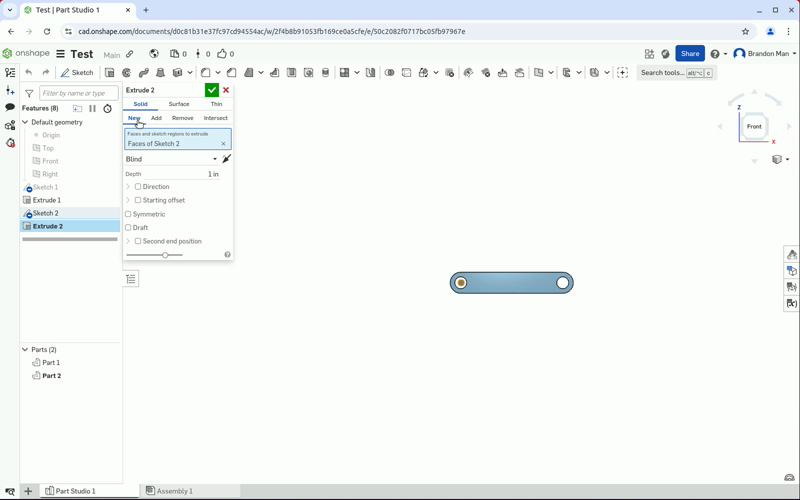
click(137, 120)
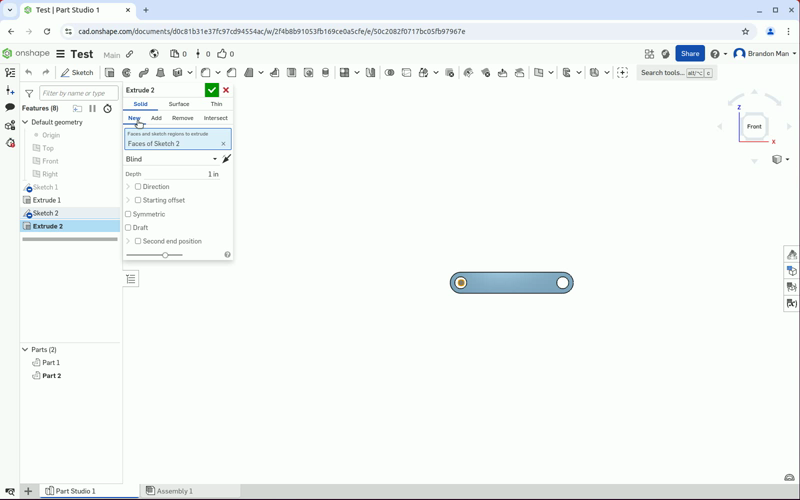
key(tab, 4)
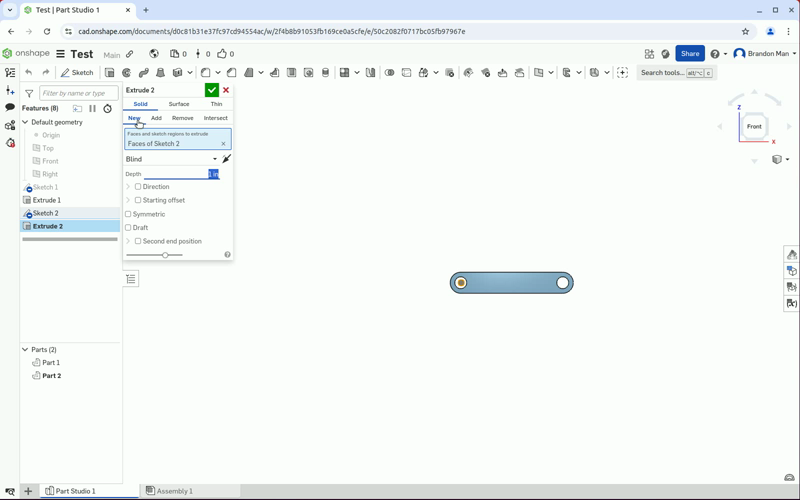
text(2.648)
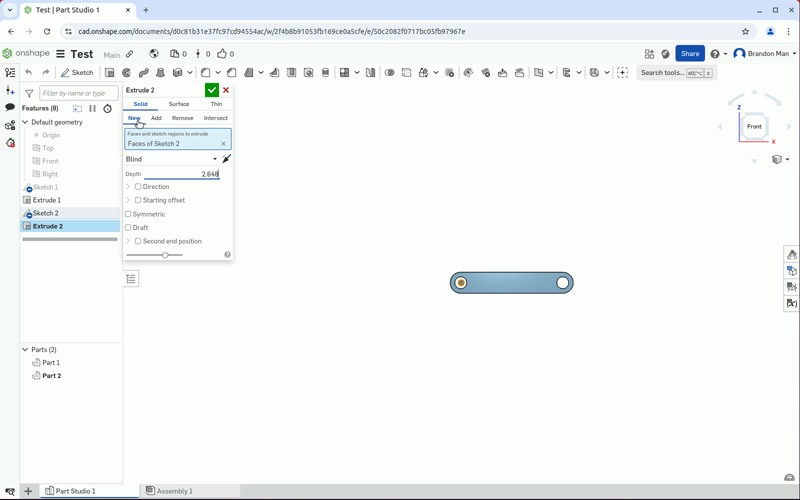
key(enter)
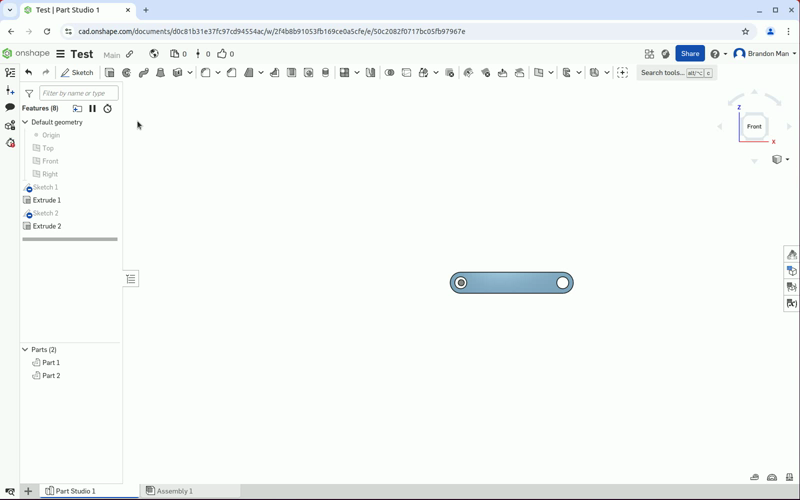
key(shift+h)
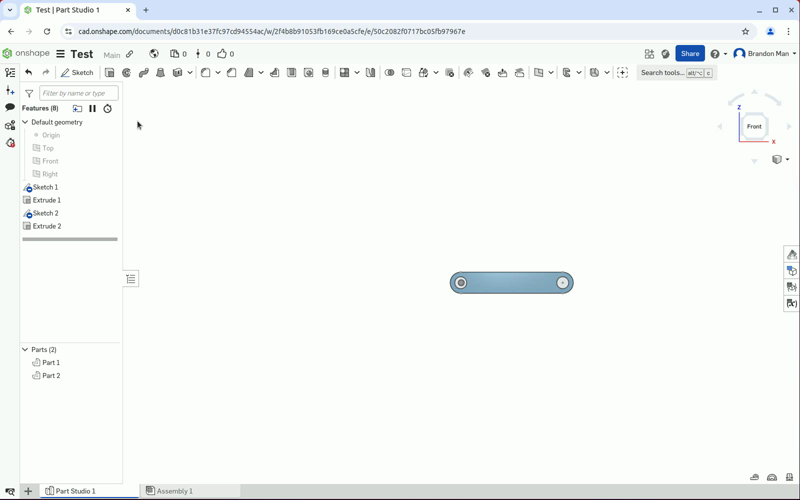
key(shift+h)
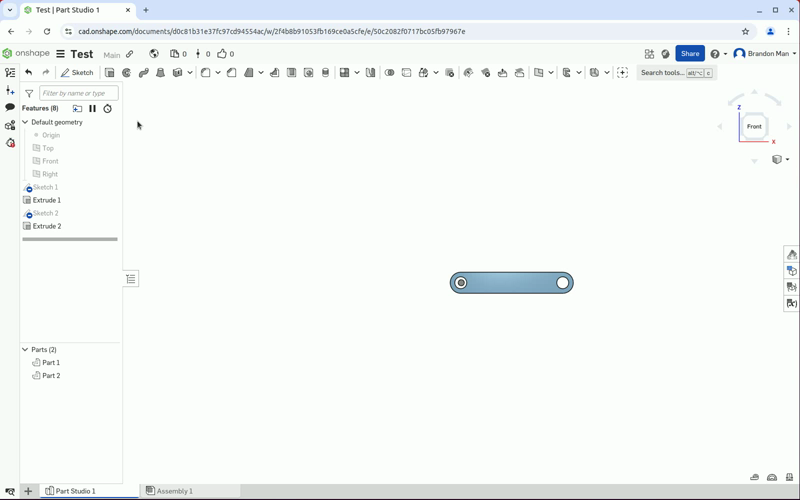
mouse_move(73, 189)
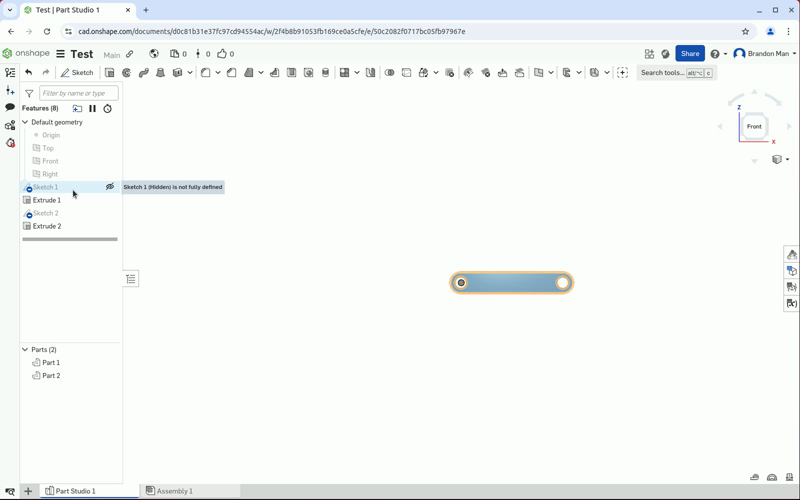
click(73, 189)
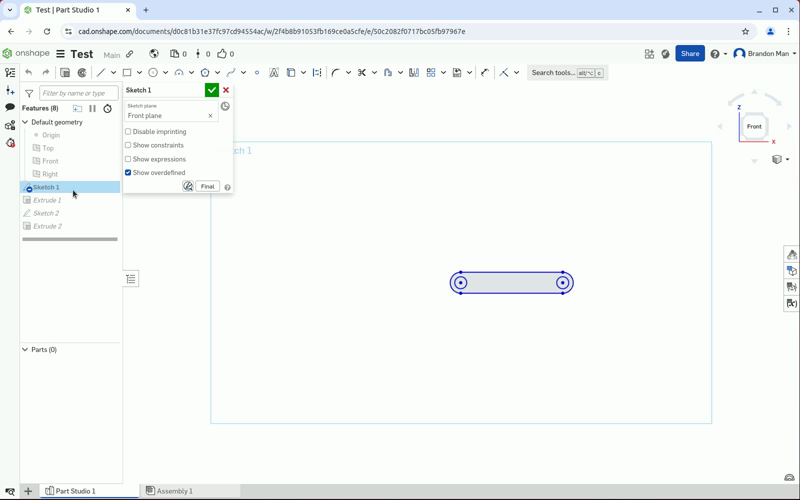
mouse_move(229, 92)
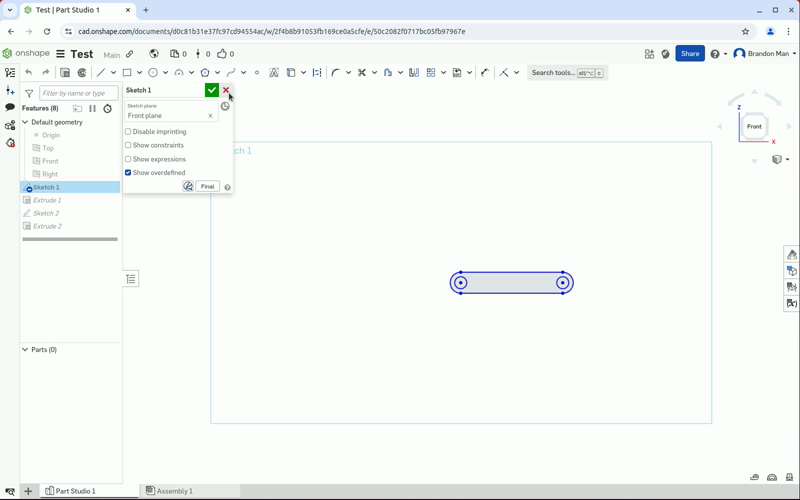
click(229, 92)
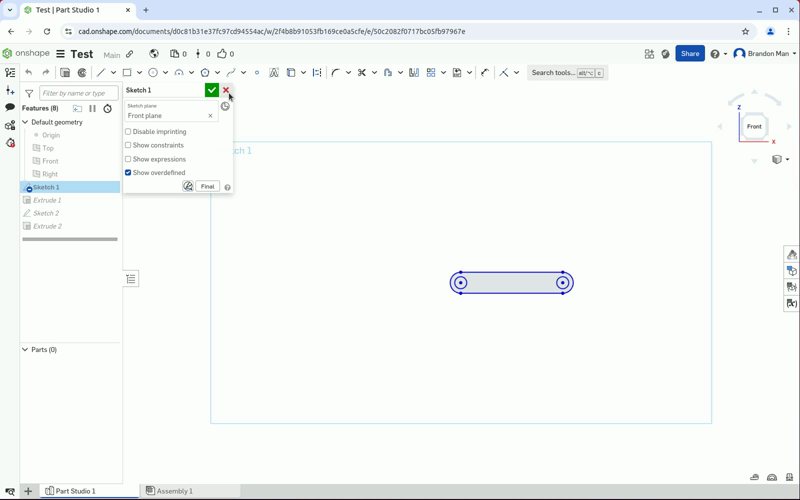
key(shift+s)
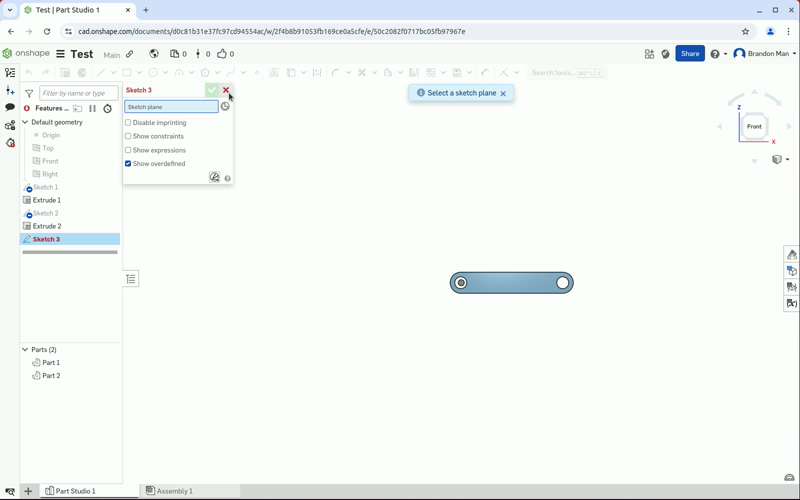
mouse_move(73, 163)
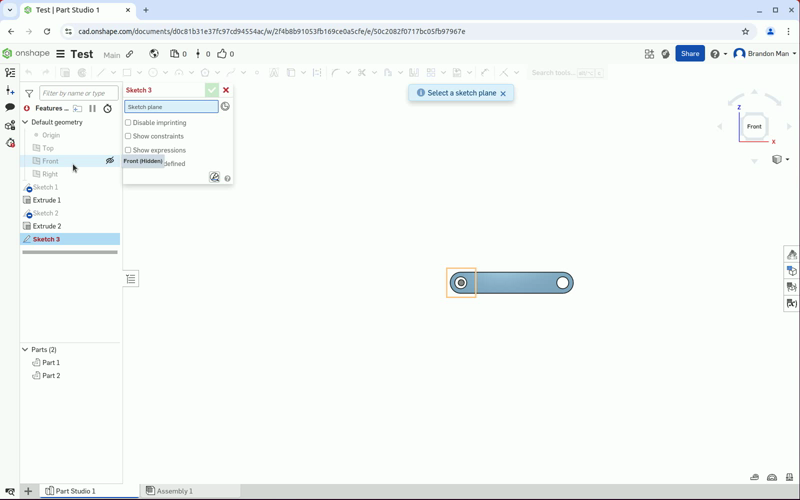
click(73, 163)
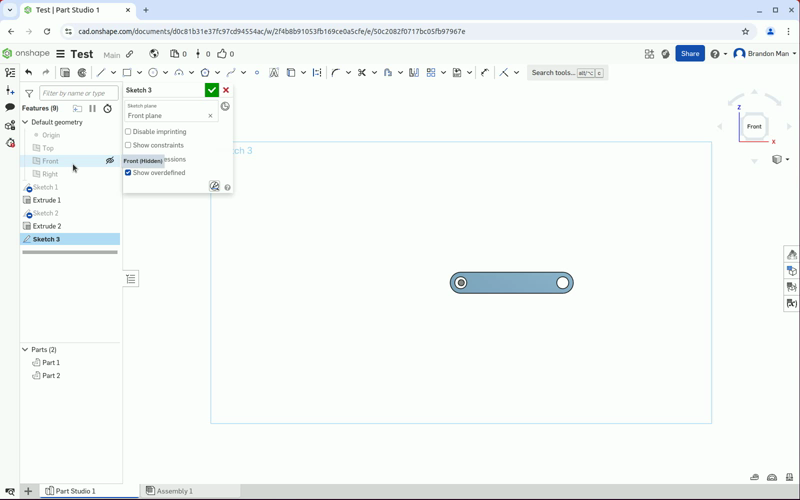
mouse_move(73, 352)
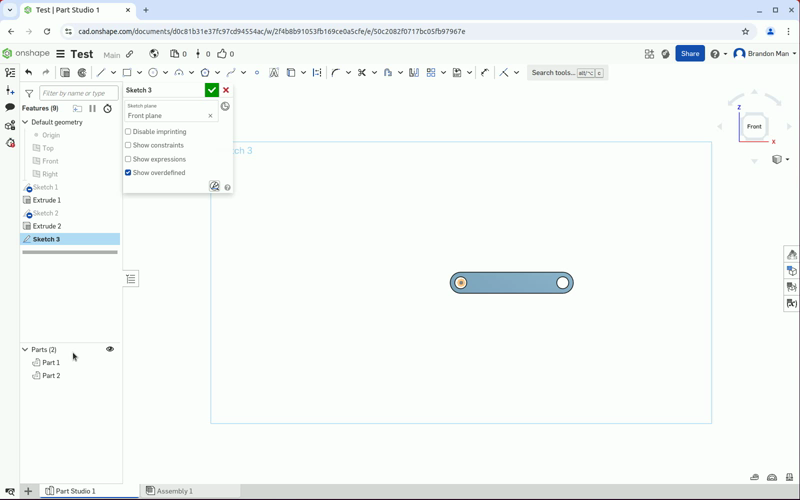
key(y)
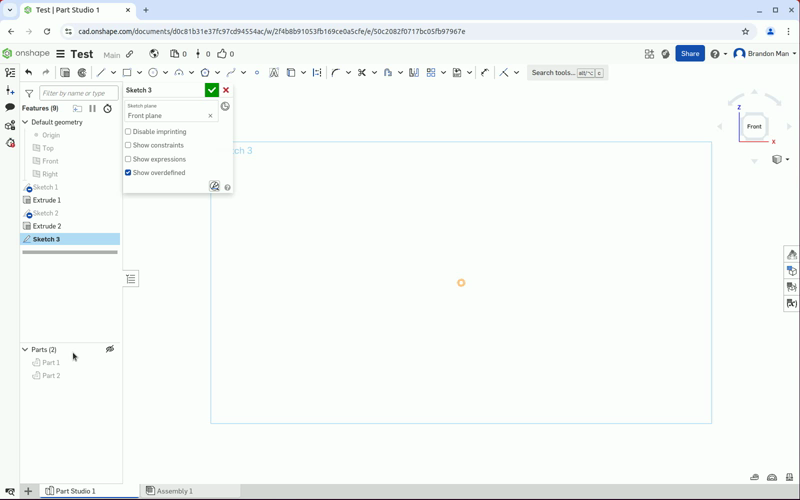
key(c)
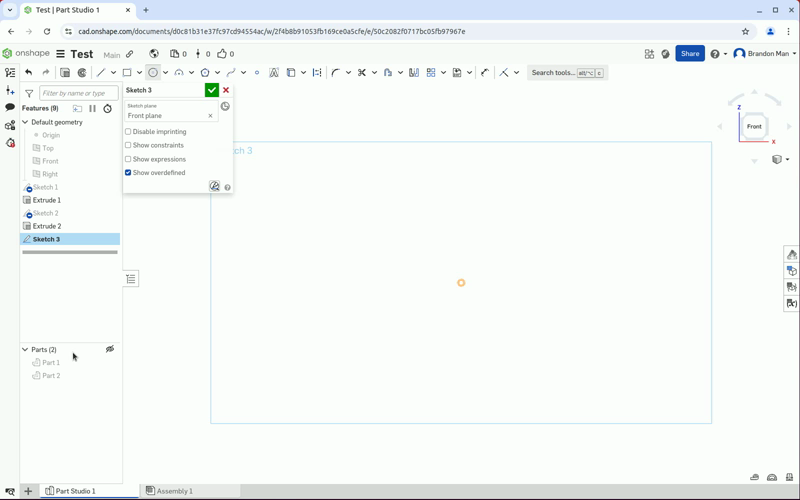
key_down(shift)
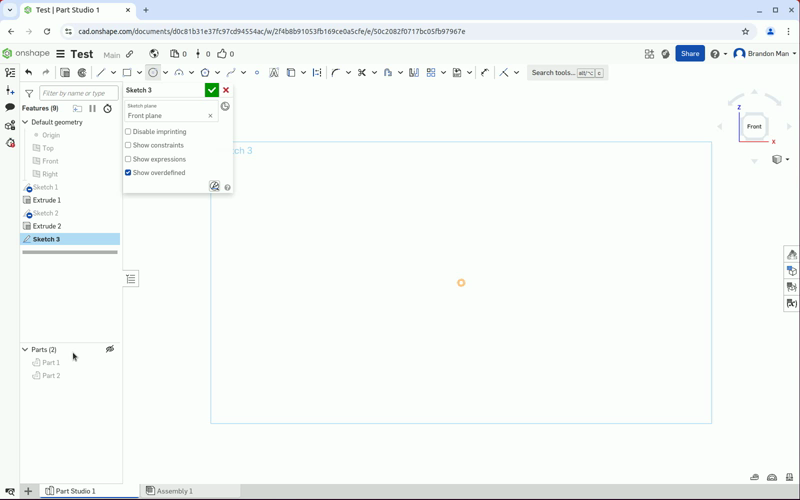
mouse_move(563, 282)
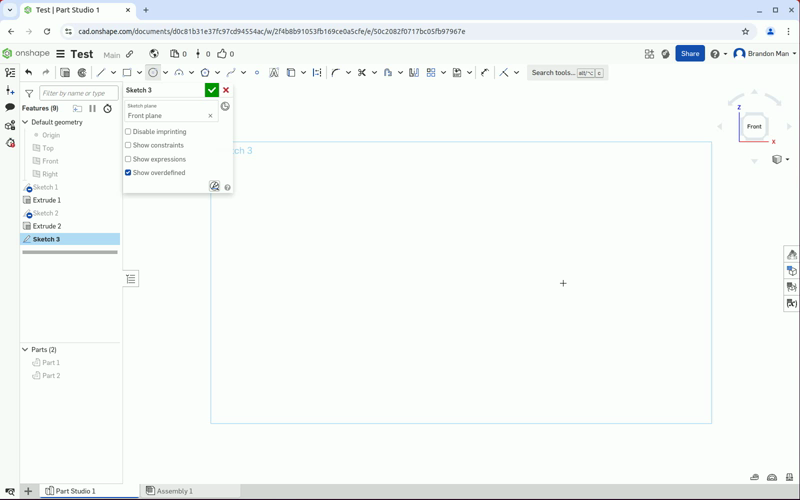
click(563, 282)
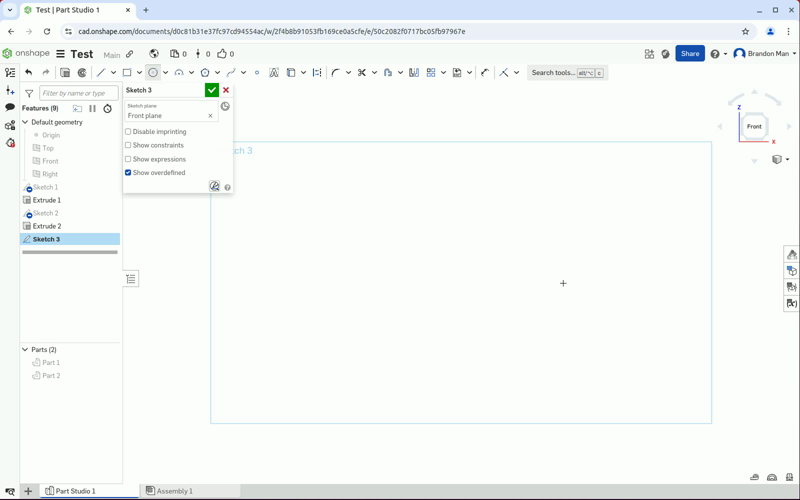
key_up(shift)
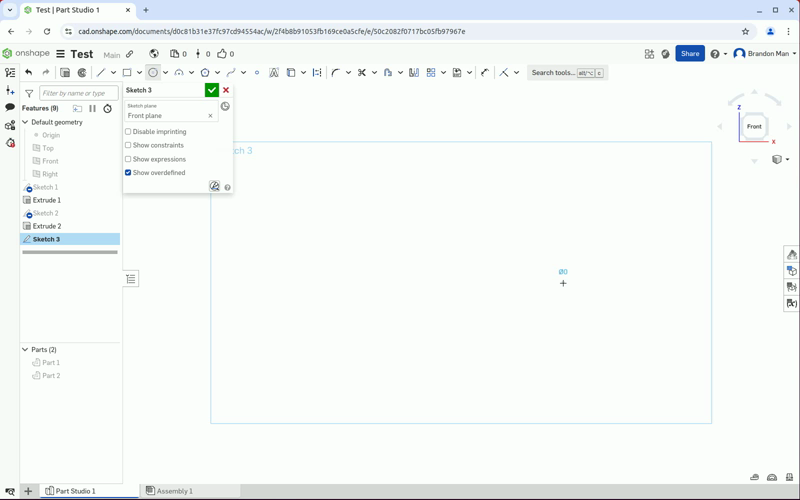
mouse_move(566, 282)
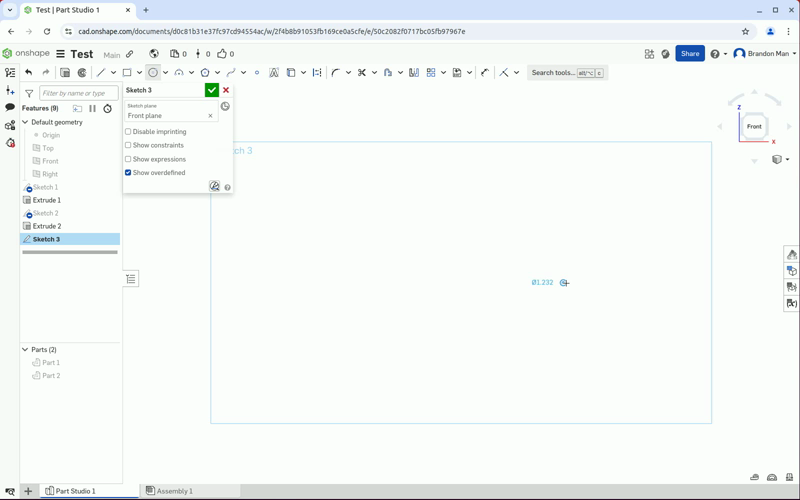
click(566, 282)
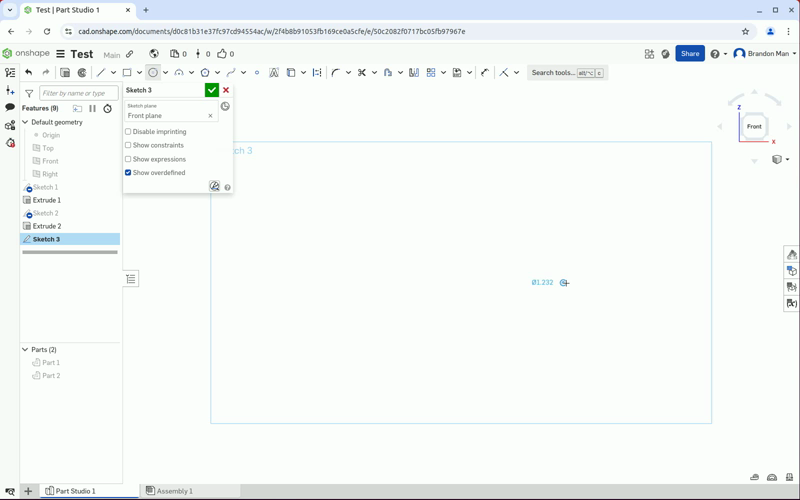
key(esc)
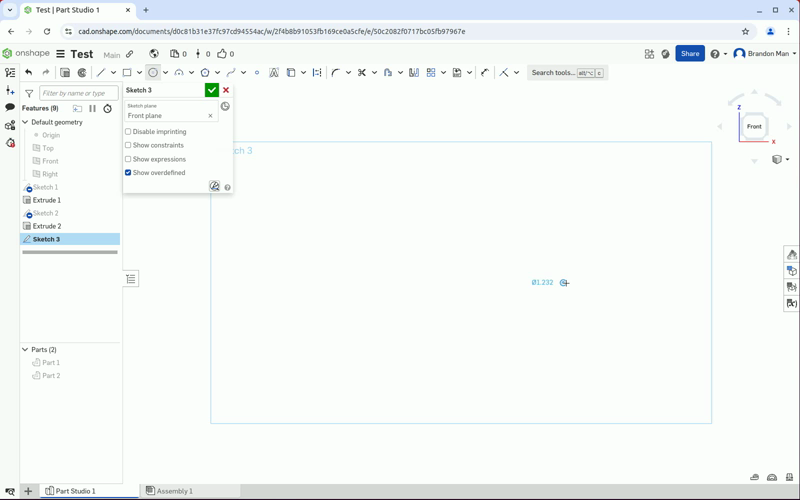
mouse_move(561, 283)
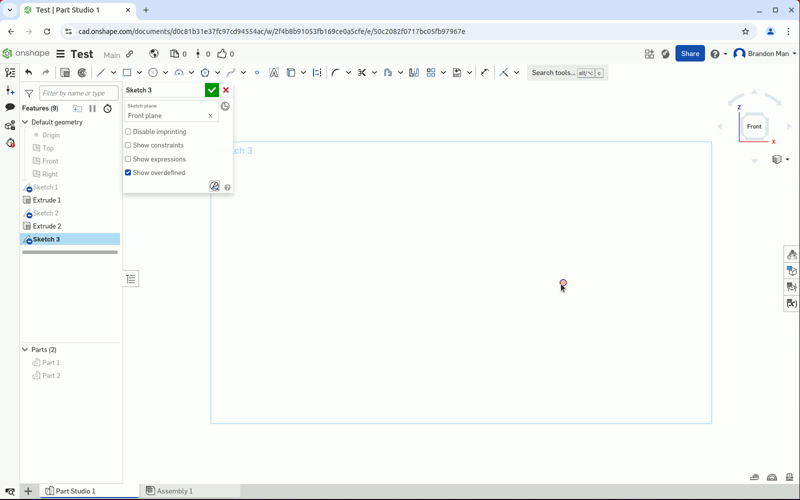
scroll(6)
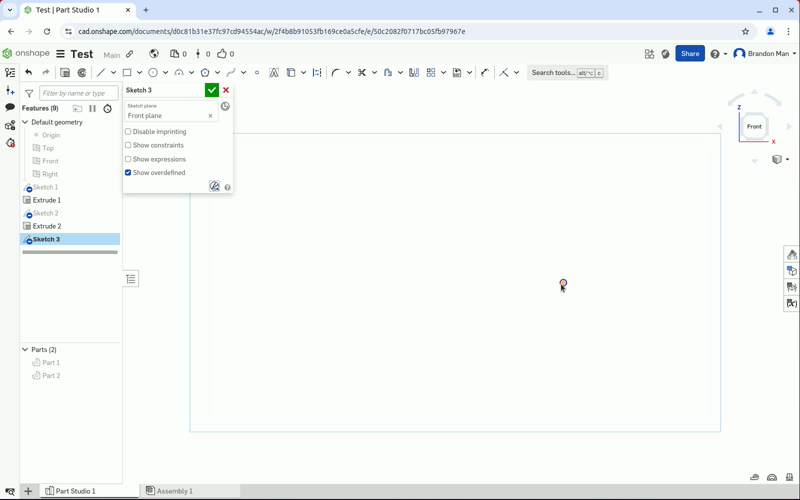
scroll(6)
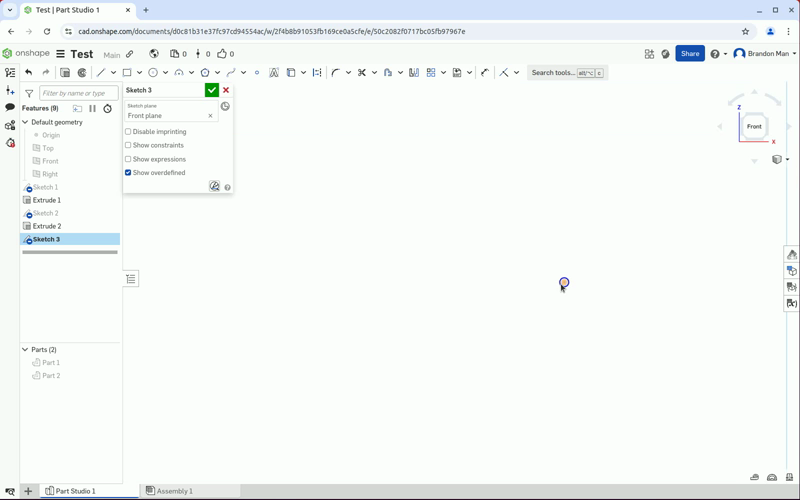
scroll(6)
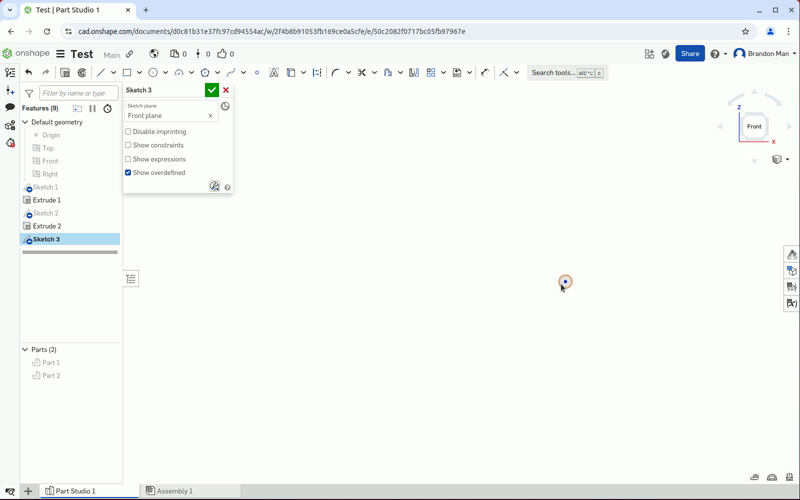
scroll(6)
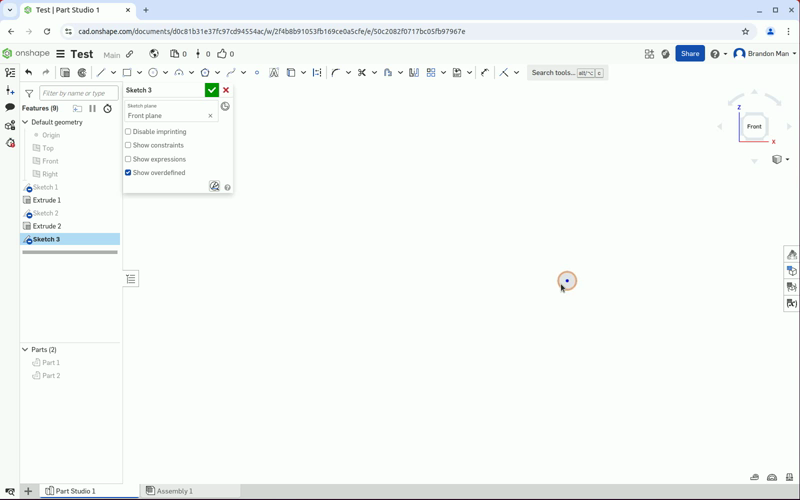
scroll(6)
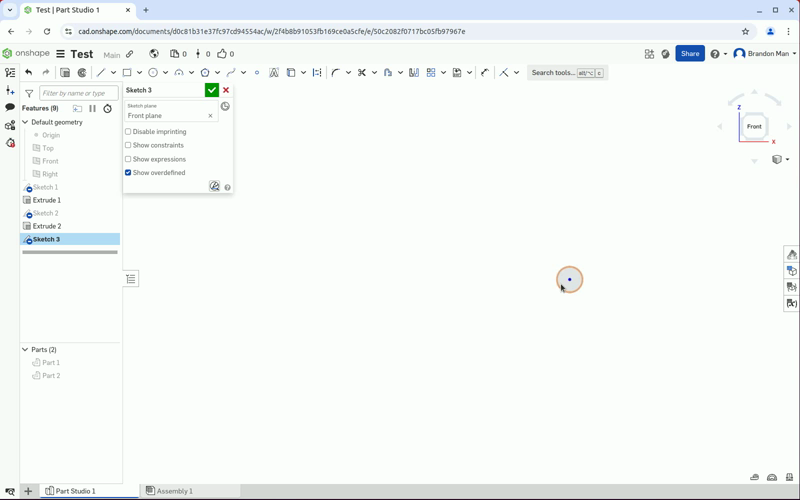
scroll(6)
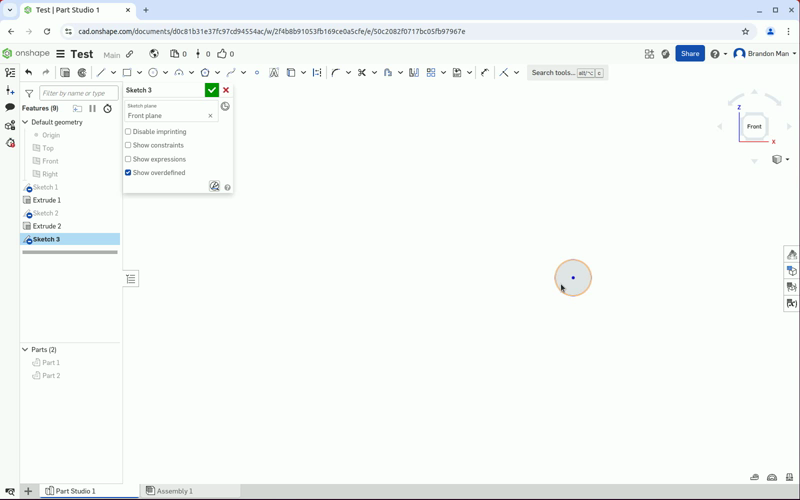
scroll(6)
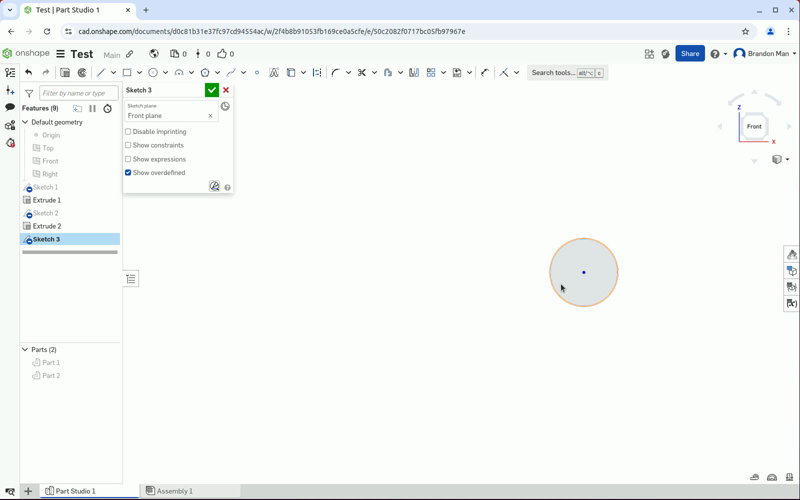
click(561, 283)
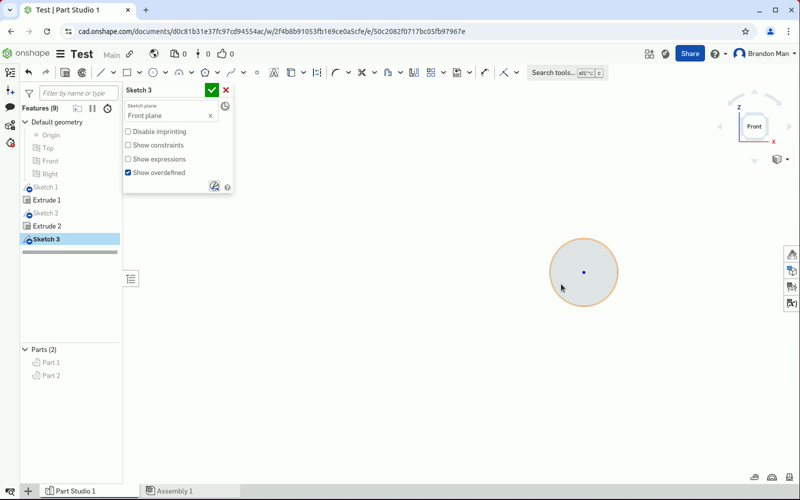
scroll(-6)
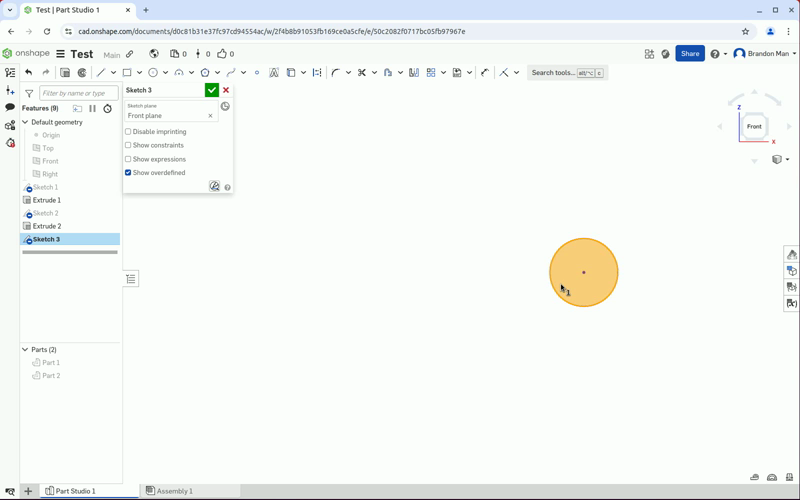
scroll(-6)
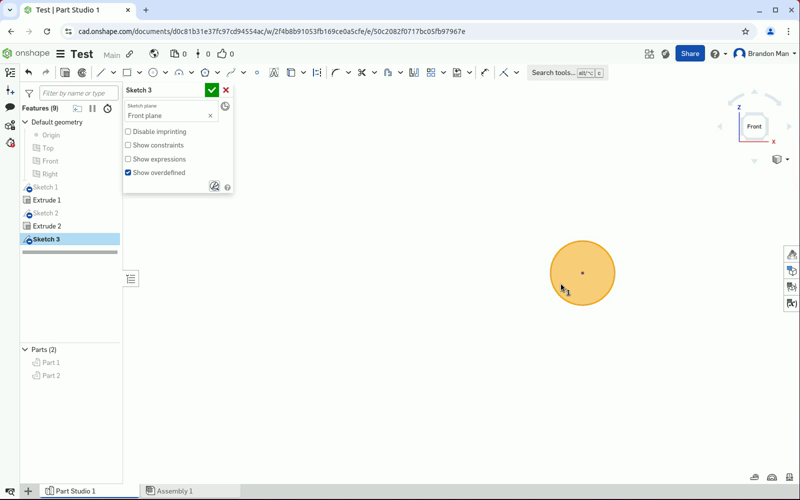
scroll(-6)
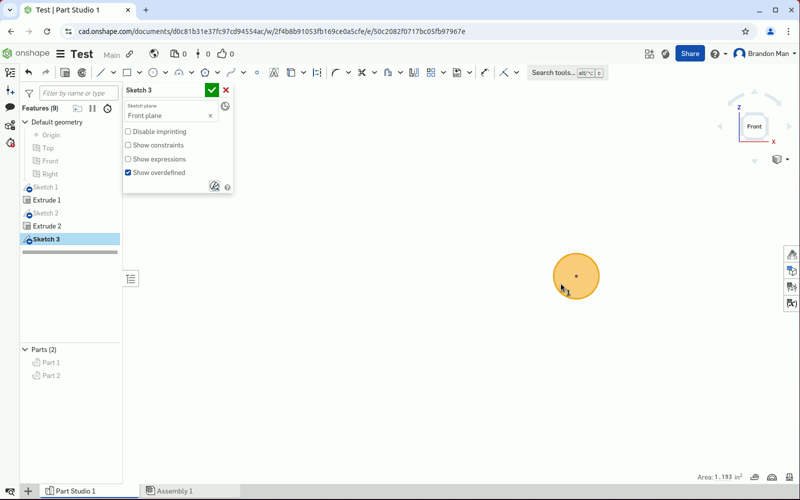
scroll(-6)
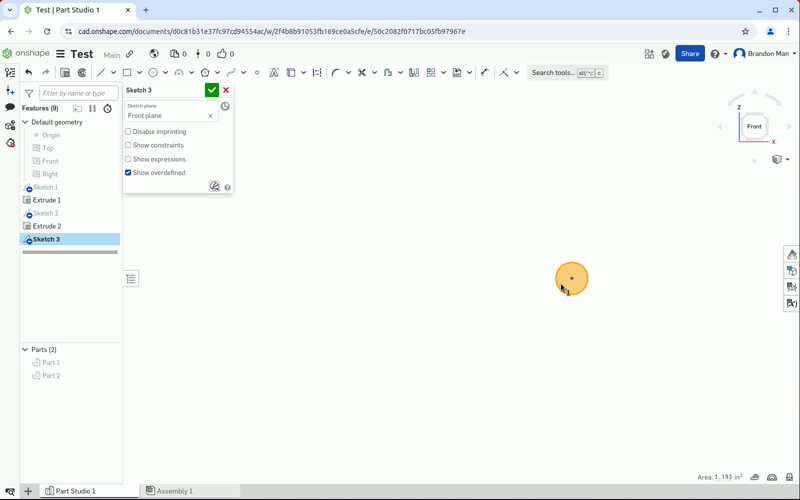
scroll(-6)
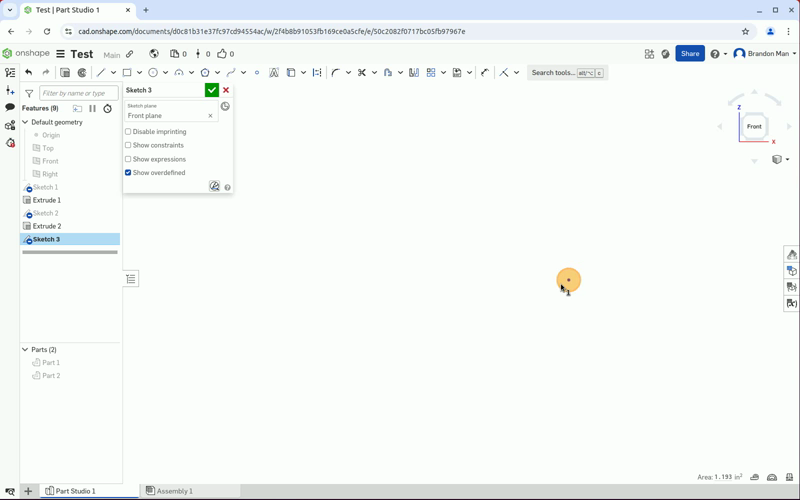
scroll(-6)
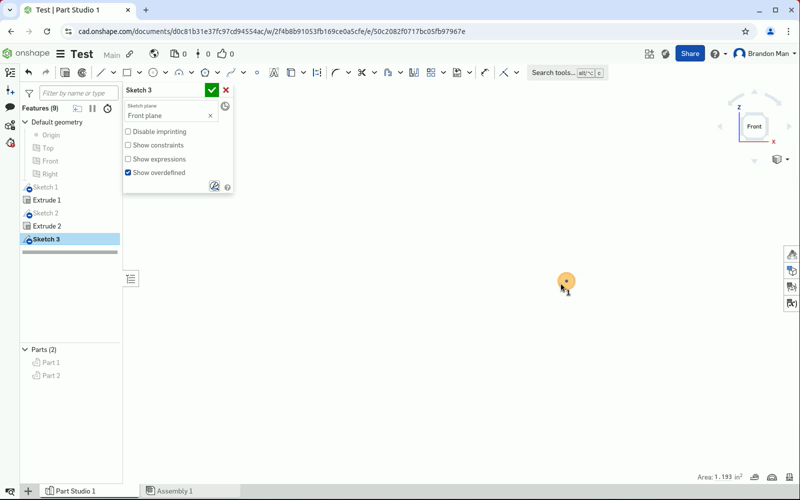
scroll(-6)
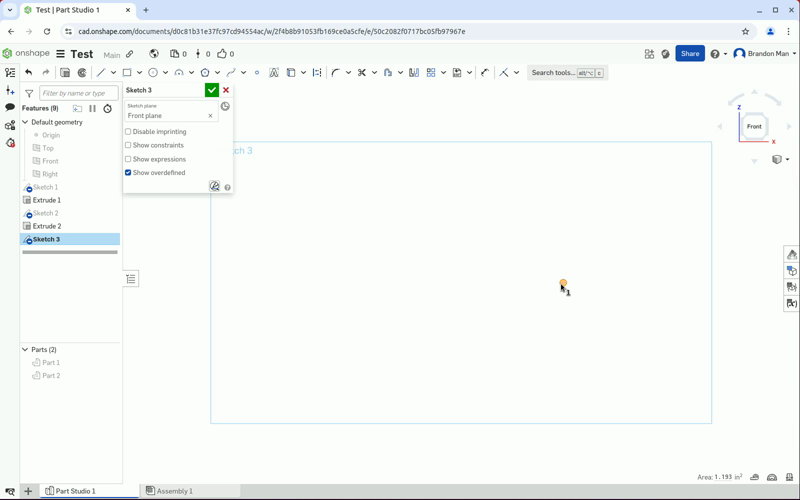
mouse_move(73, 352)
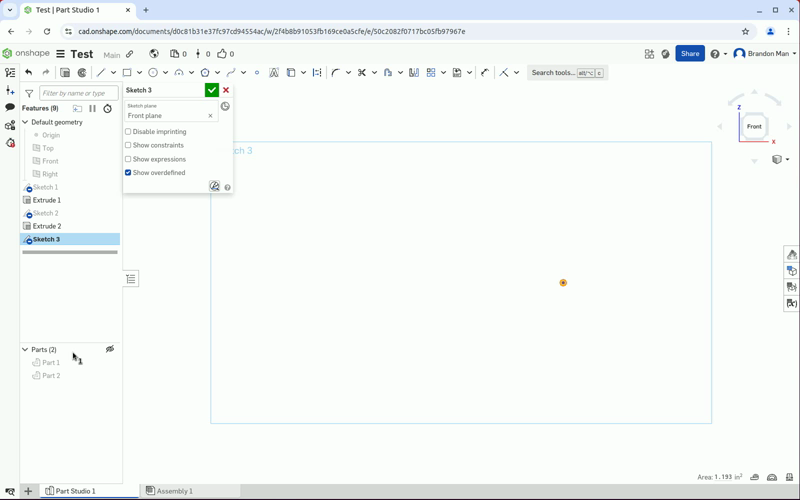
key(shift+y)
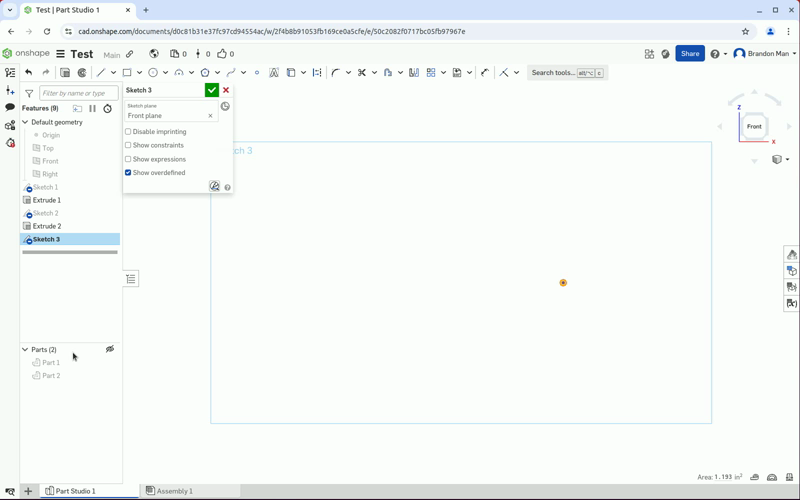
key(shift+e)
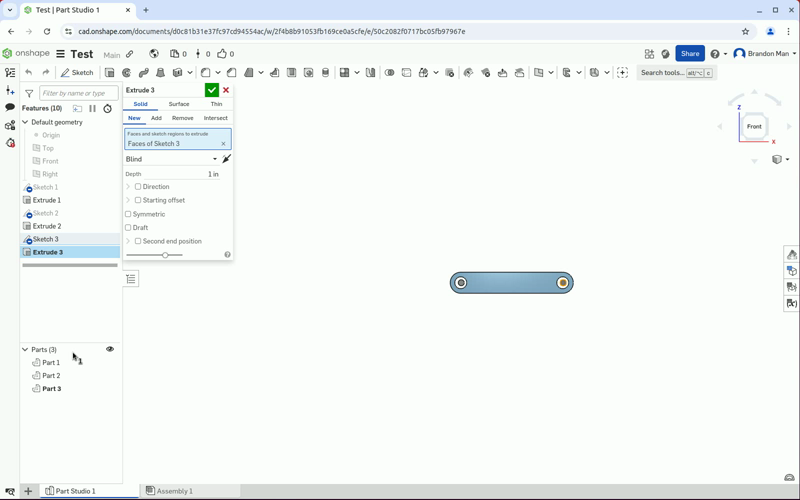
mouse_move(143, 106)
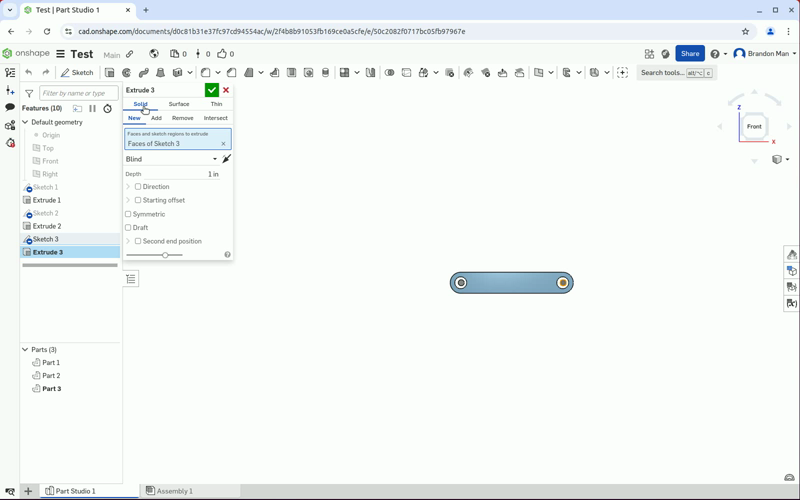
click(143, 106)
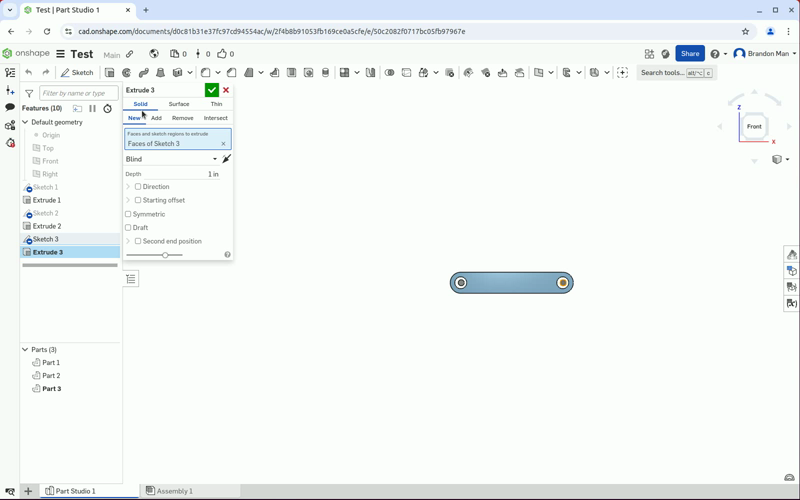
mouse_move(137, 120)
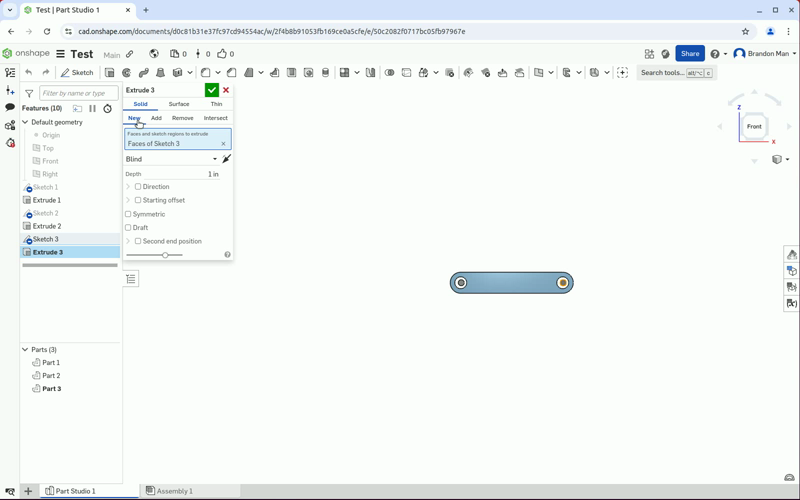
click(137, 120)
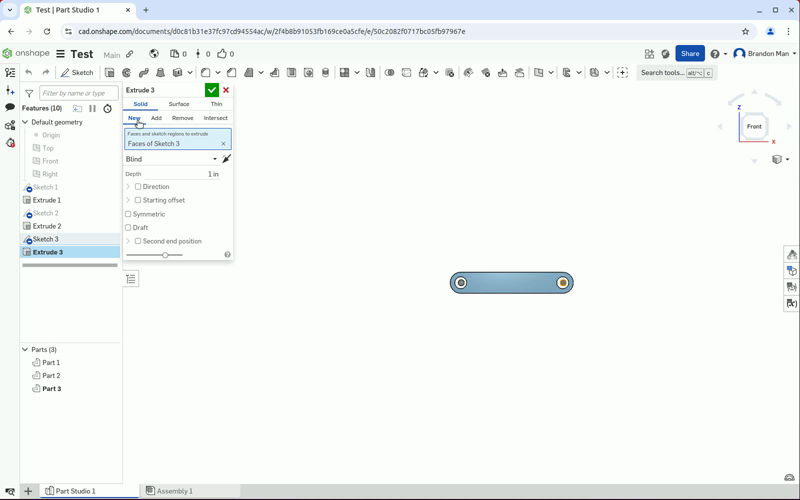
key(tab, 4)
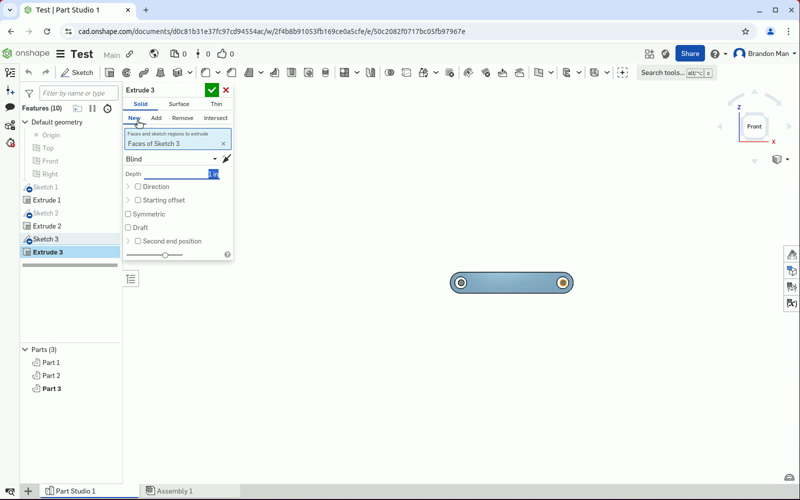
text(2.648)
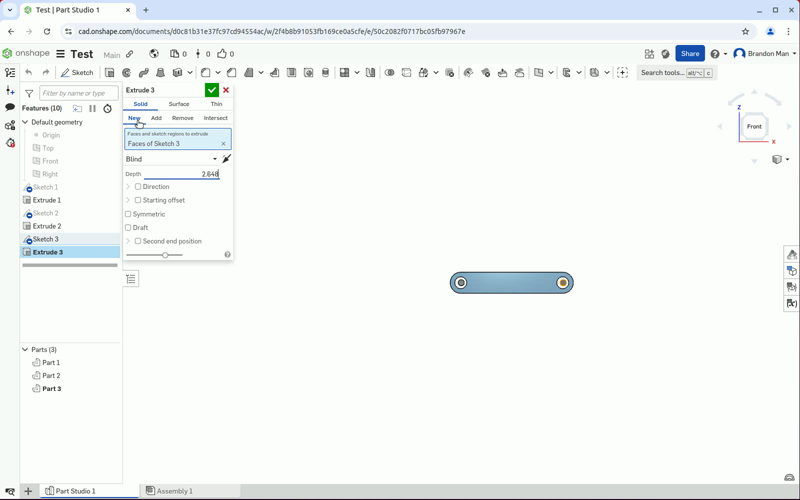
key(enter)
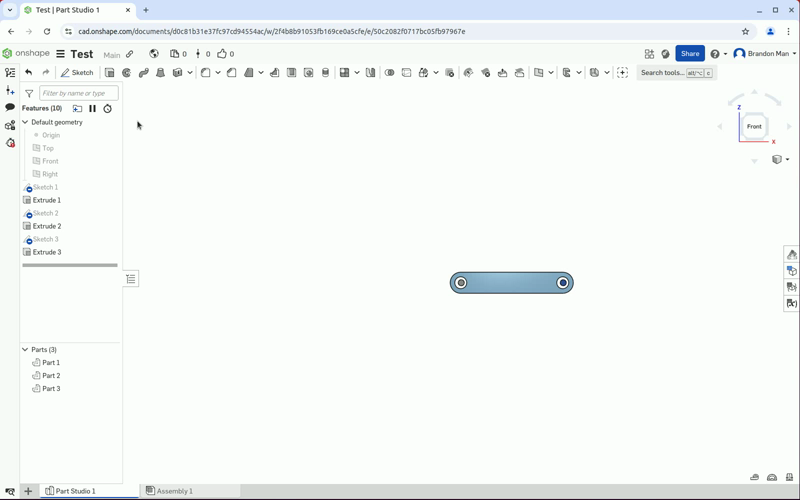
key(shift+h)
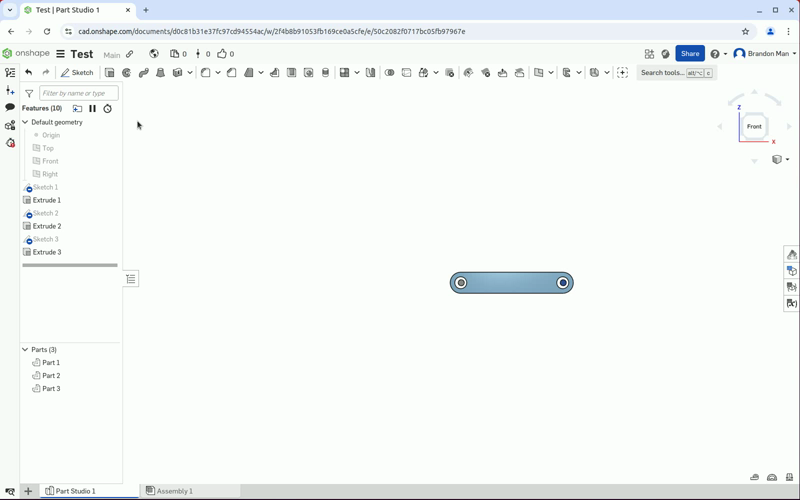
key(shift+h)
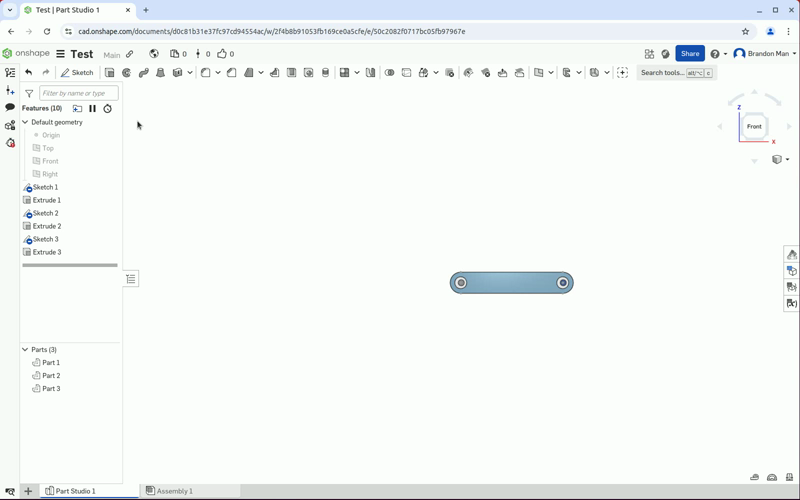
key(shift+7)
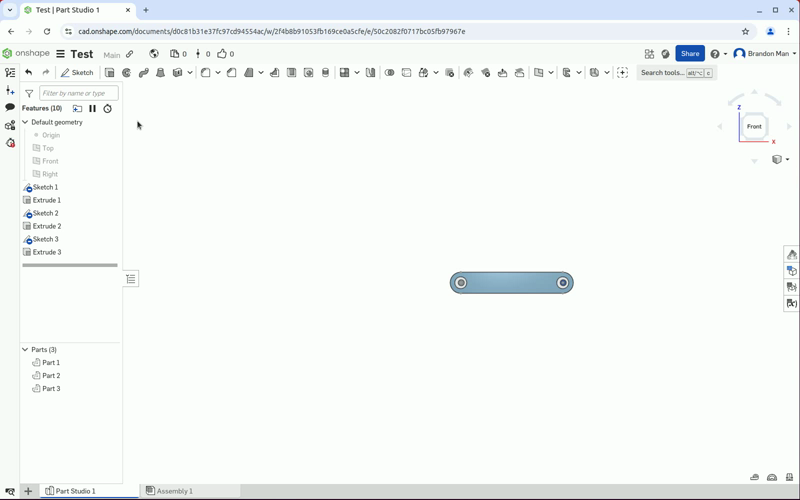
key(left, 2)
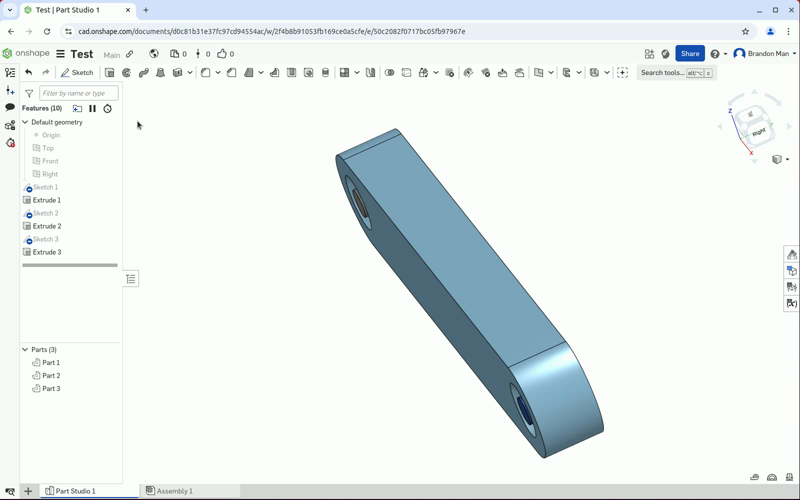
key(down, 2)
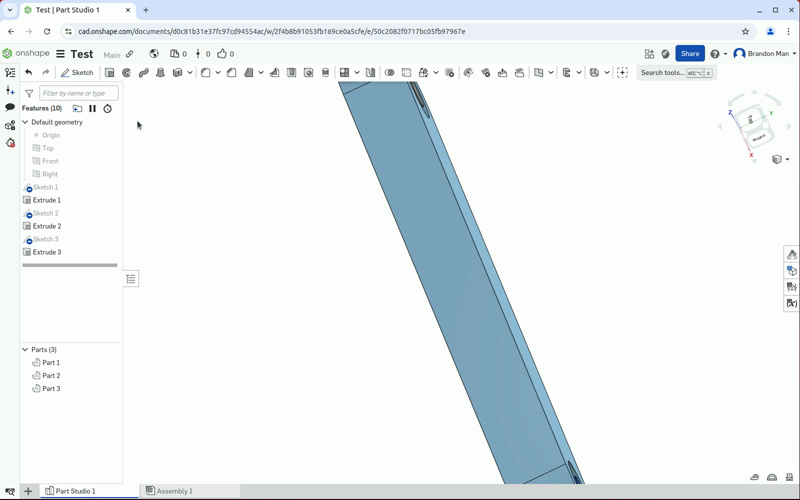
key(up, 2)
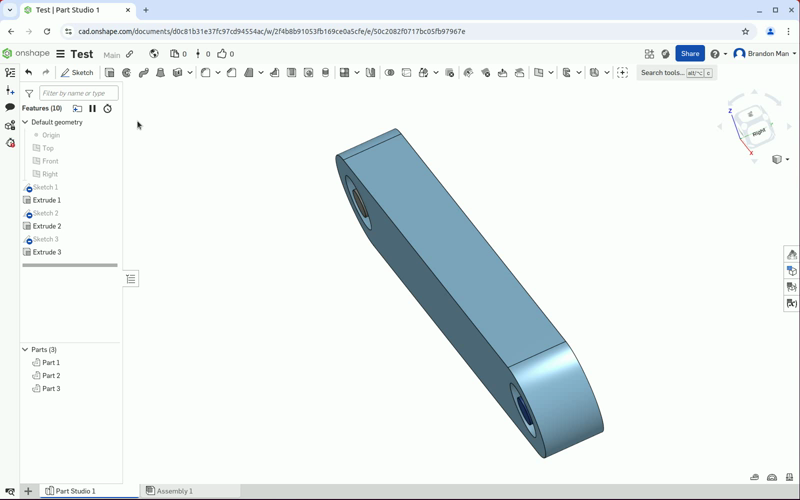
key(right, 2)
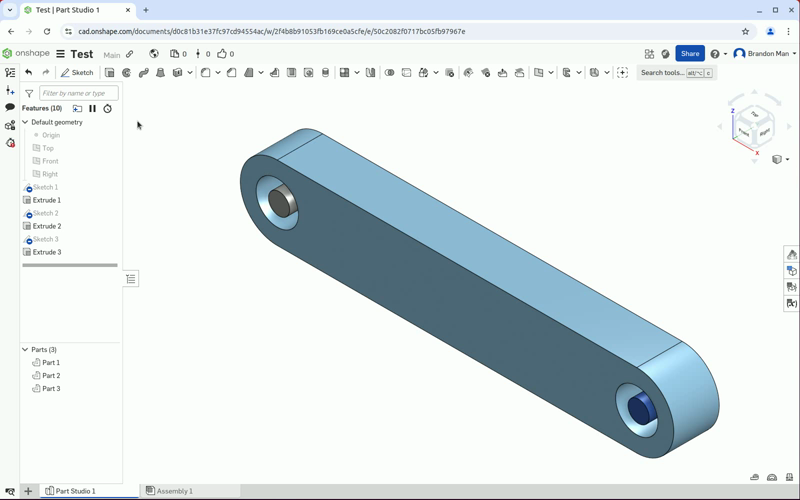
mouse_move(73, 189)
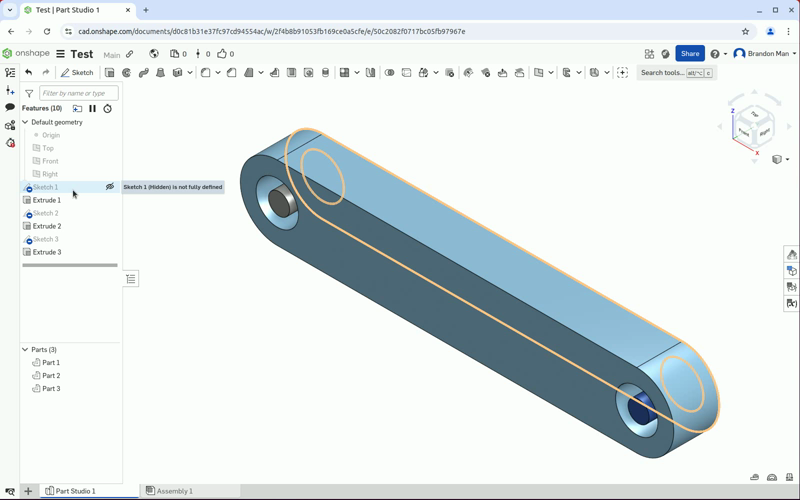
click(73, 189)